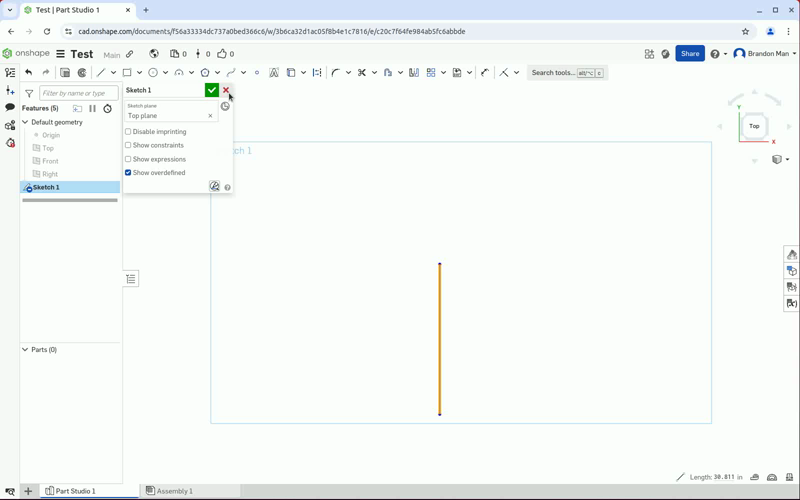
key(shift+h)
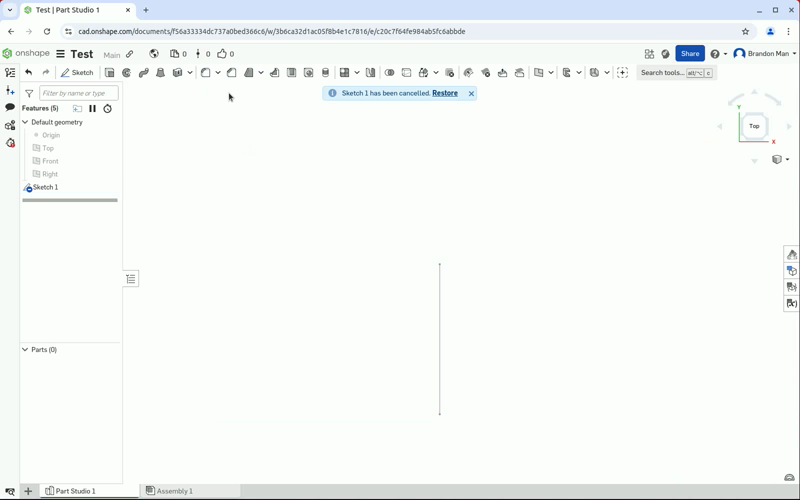
key(shift+s)
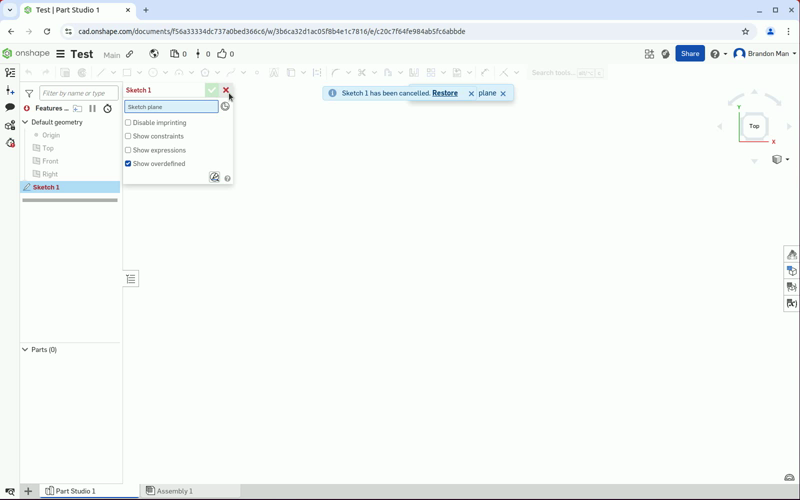
mouse_move(73, 150)
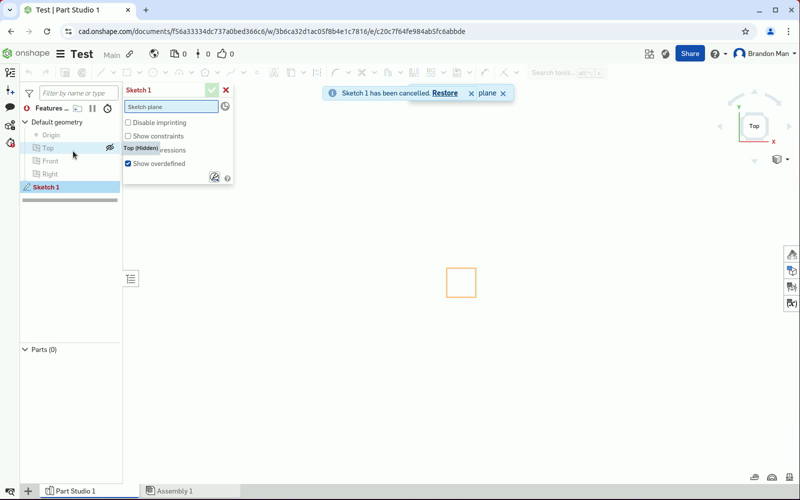
click(73, 150)
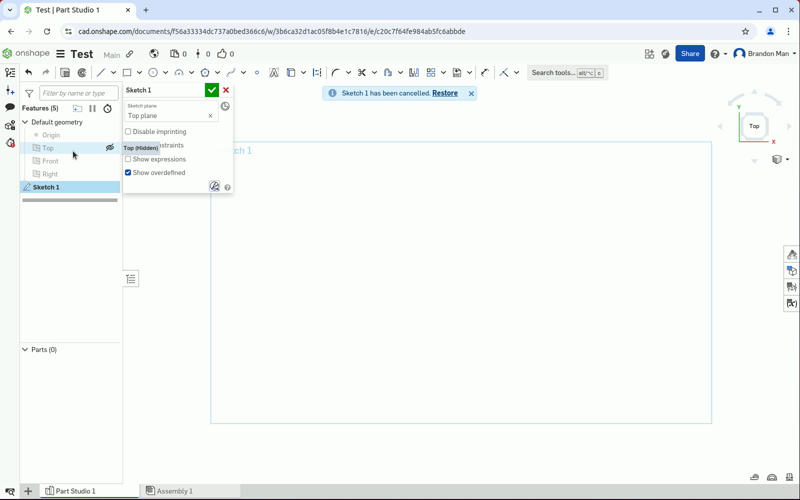
mouse_move(73, 352)
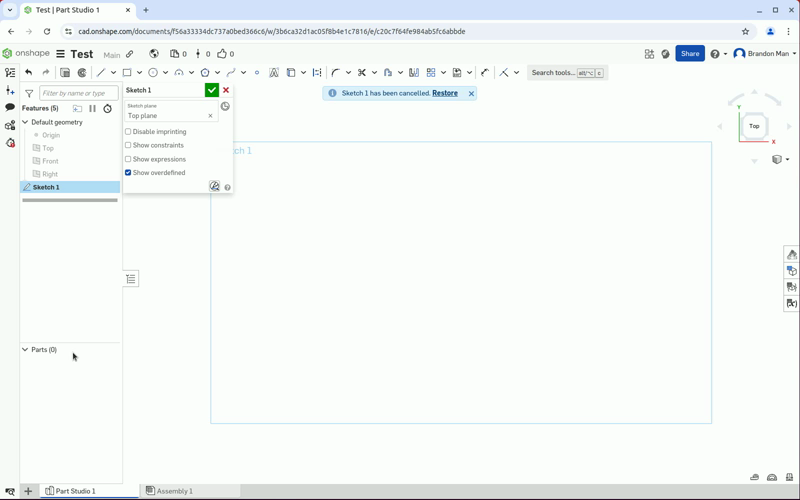
key(y)
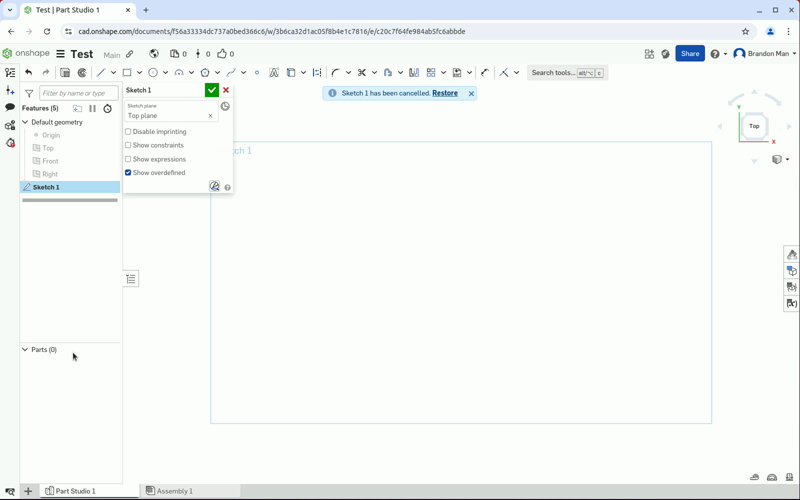
key(c)
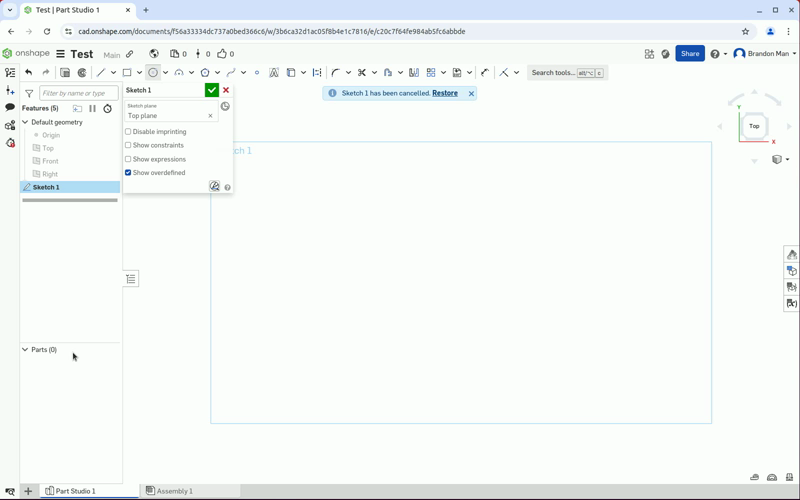
key_down(shift)
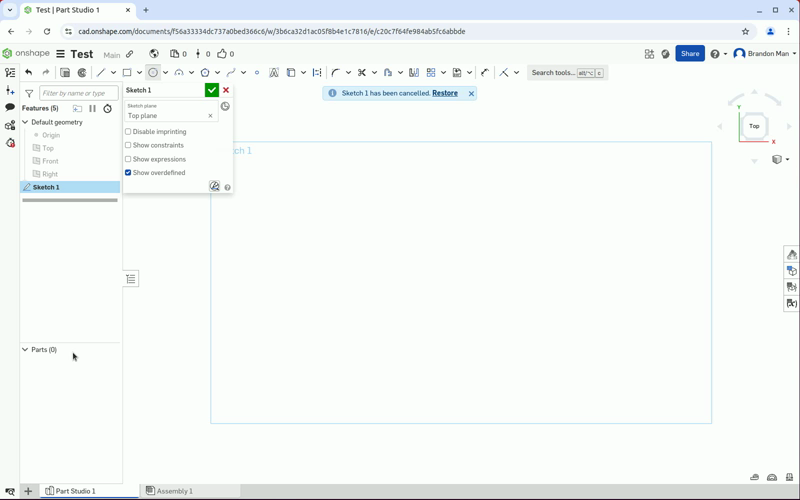
mouse_move(499, 336)
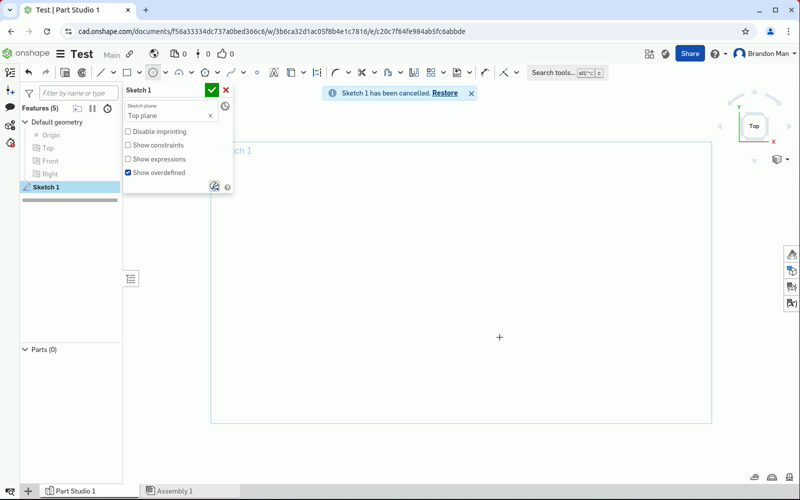
click(499, 336)
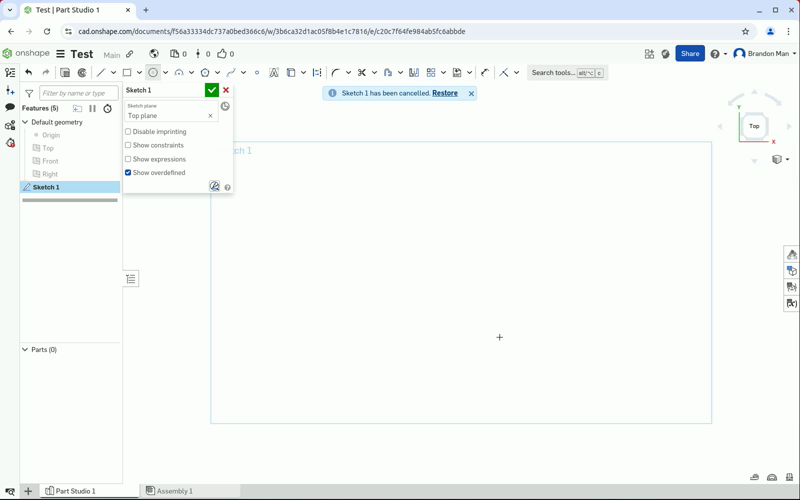
key_up(shift)
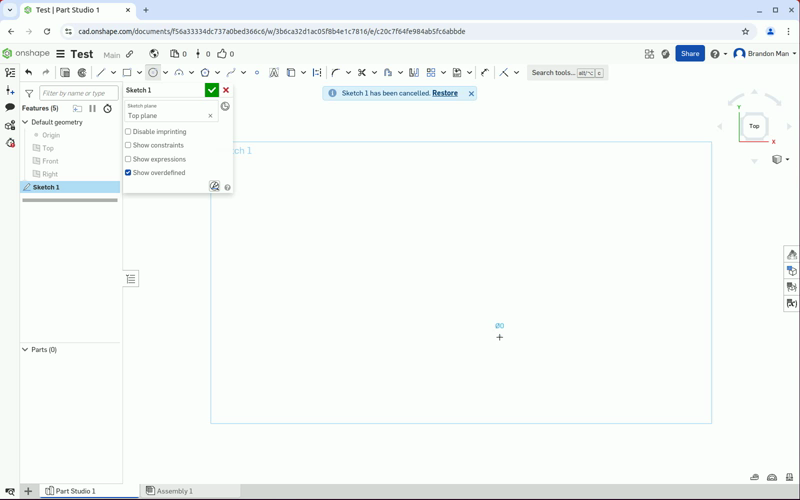
mouse_move(517, 336)
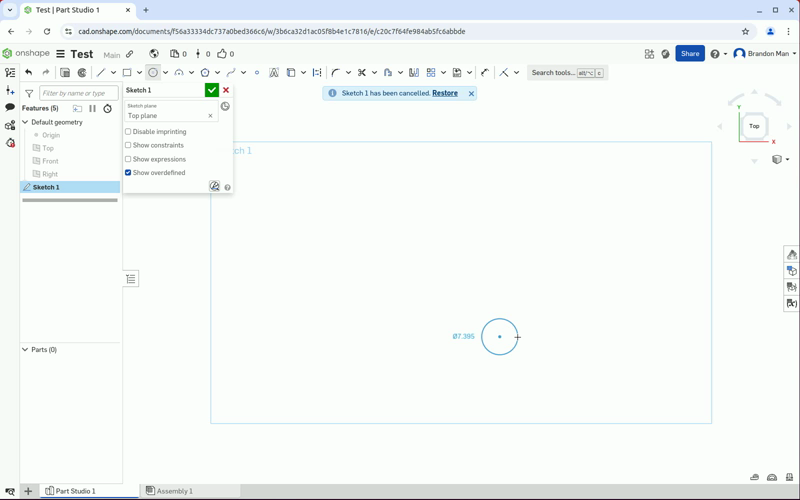
click(517, 336)
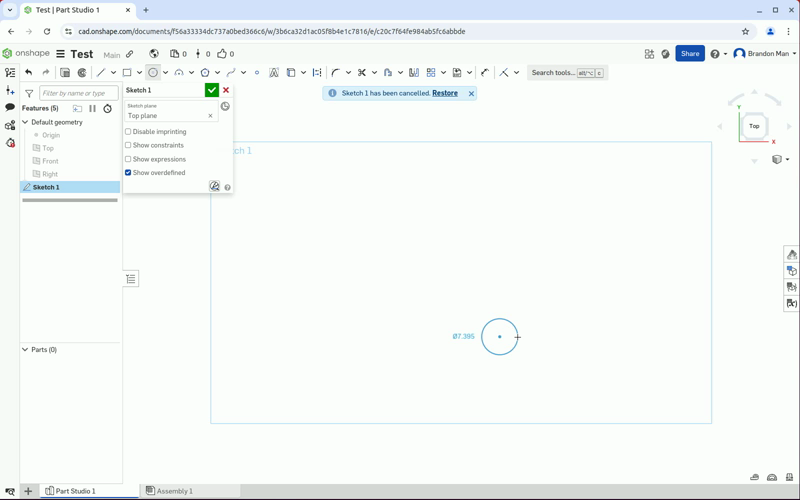
key(esc)
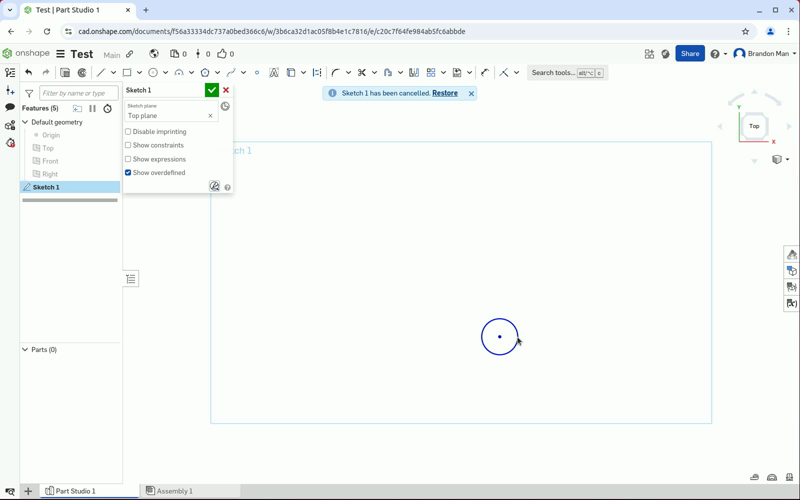
key(c)
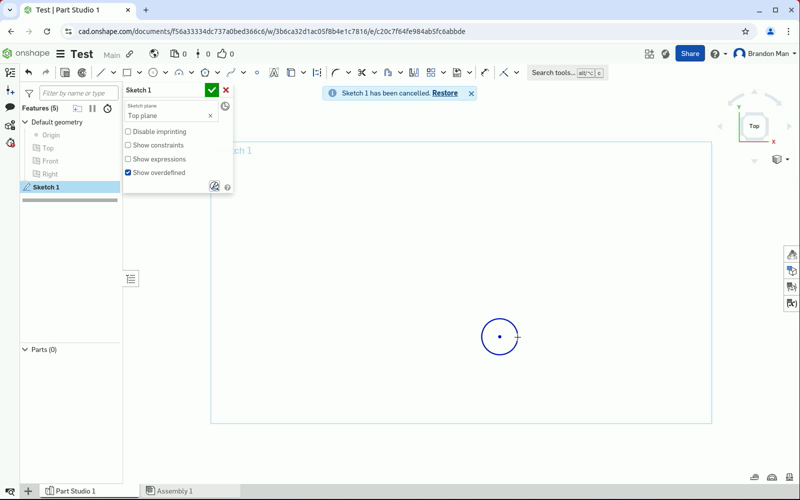
key_down(shift)
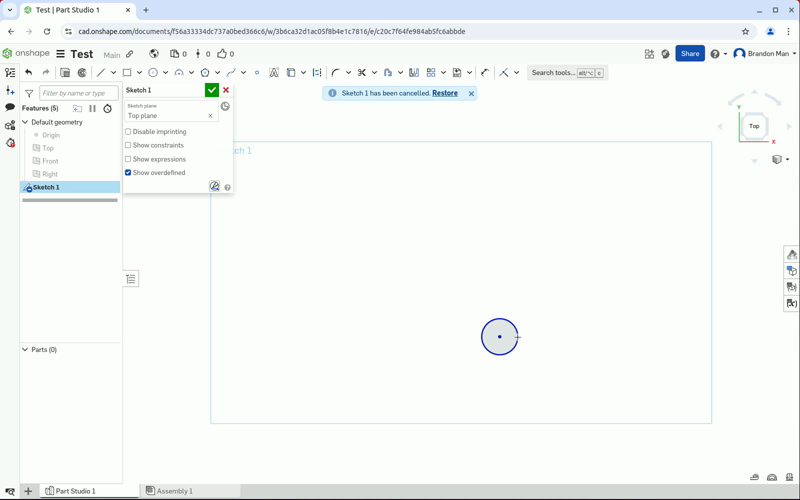
mouse_move(499, 336)
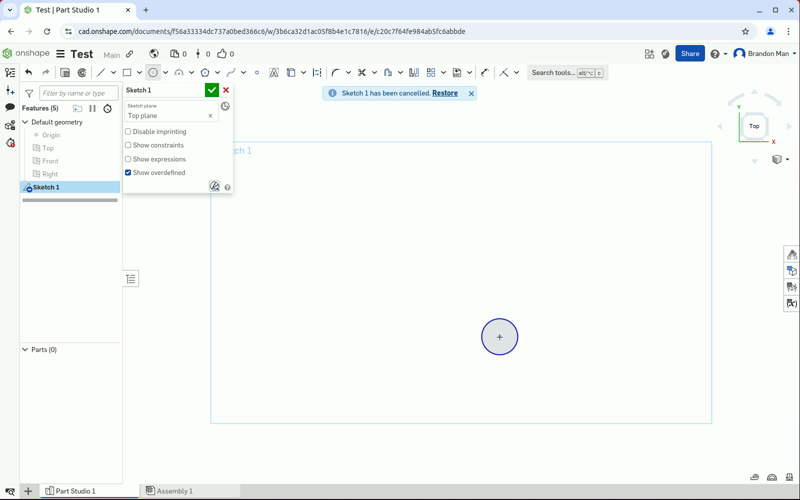
click(499, 336)
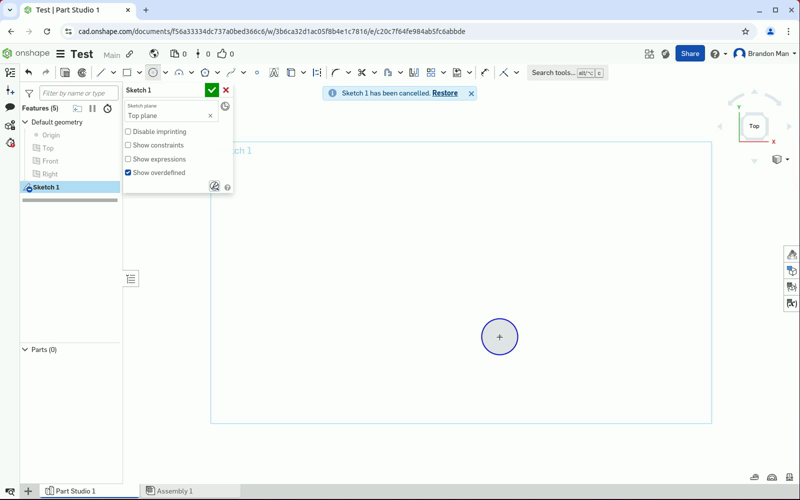
key_up(shift)
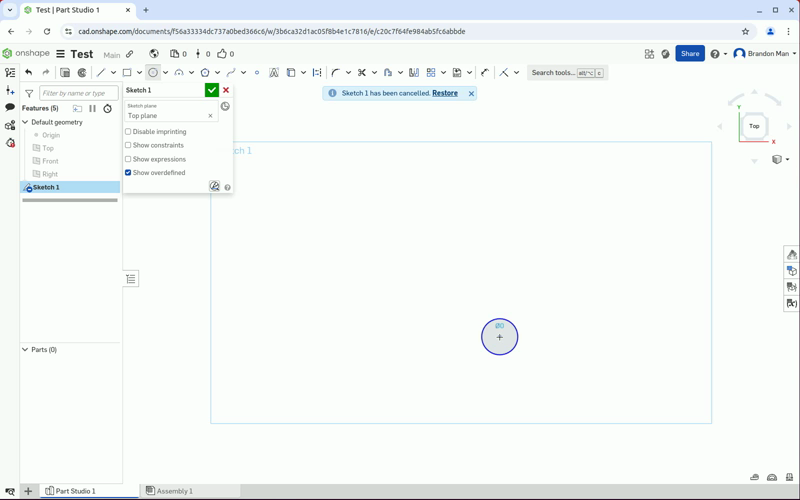
mouse_move(504, 336)
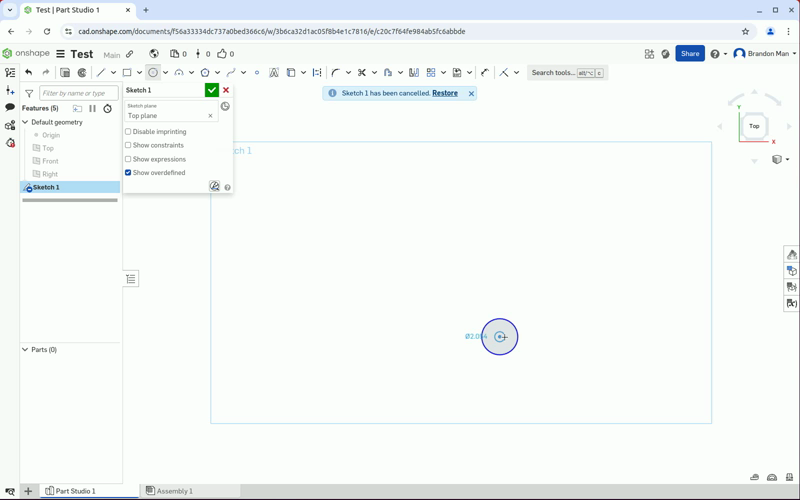
click(504, 336)
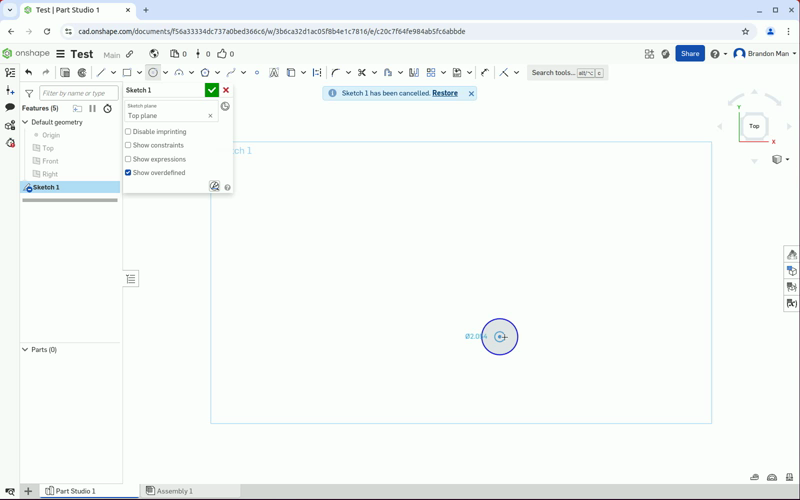
key(esc)
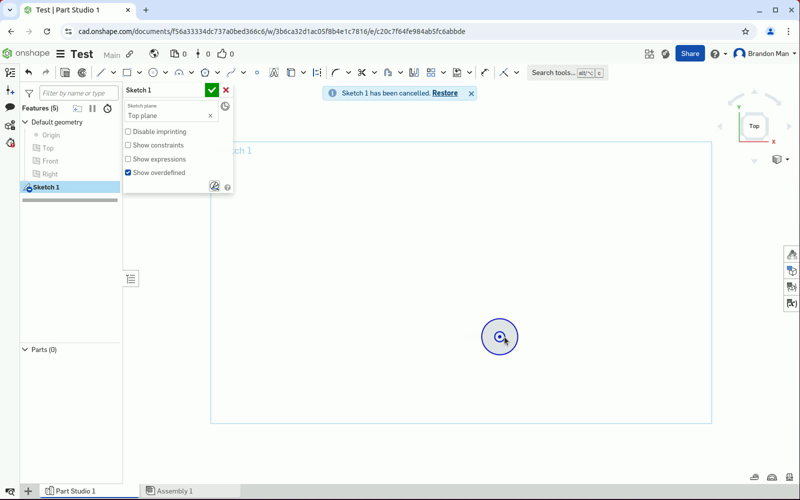
mouse_move(500, 344)
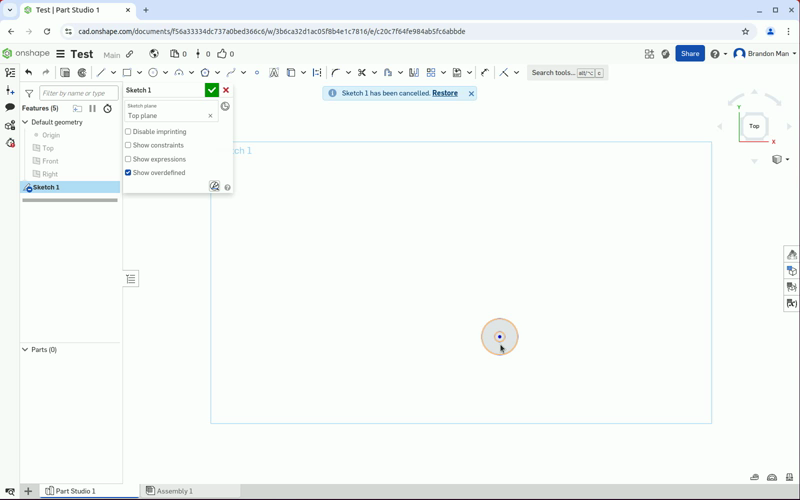
scroll(6)
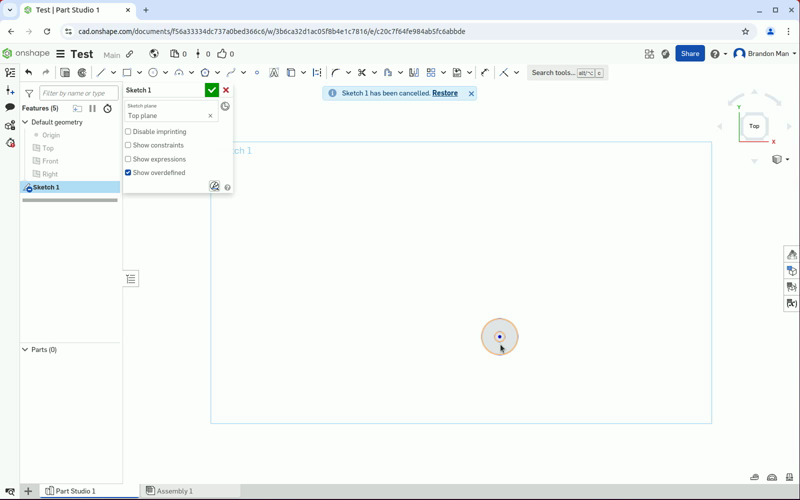
scroll(6)
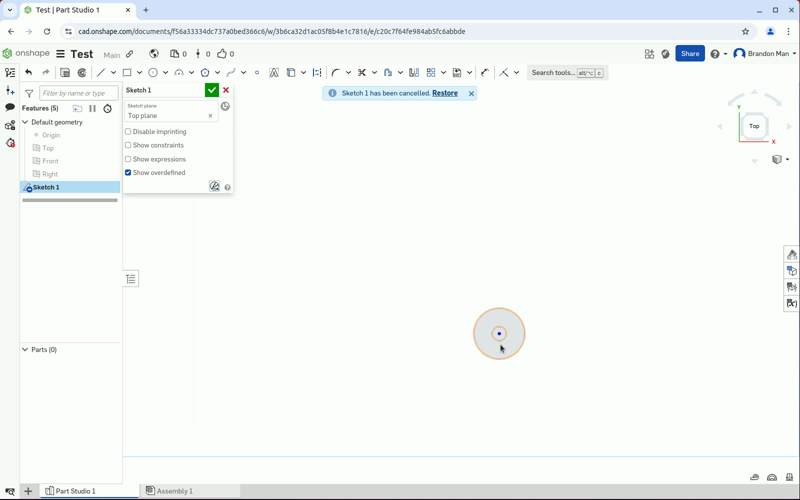
scroll(6)
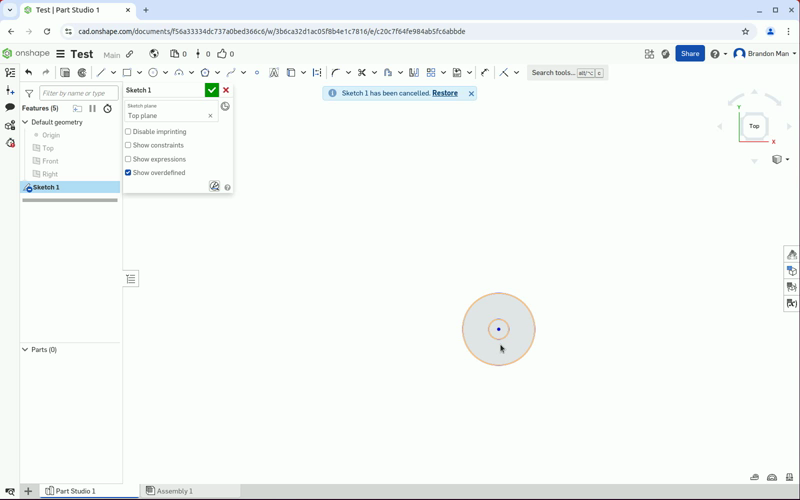
scroll(6)
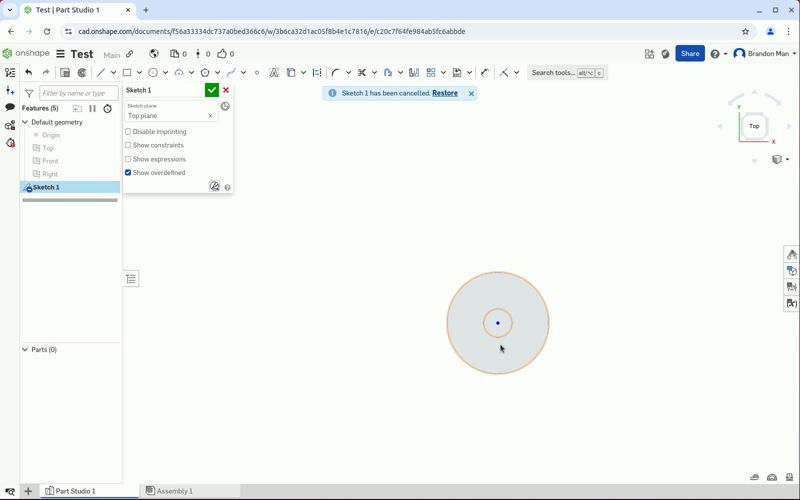
scroll(6)
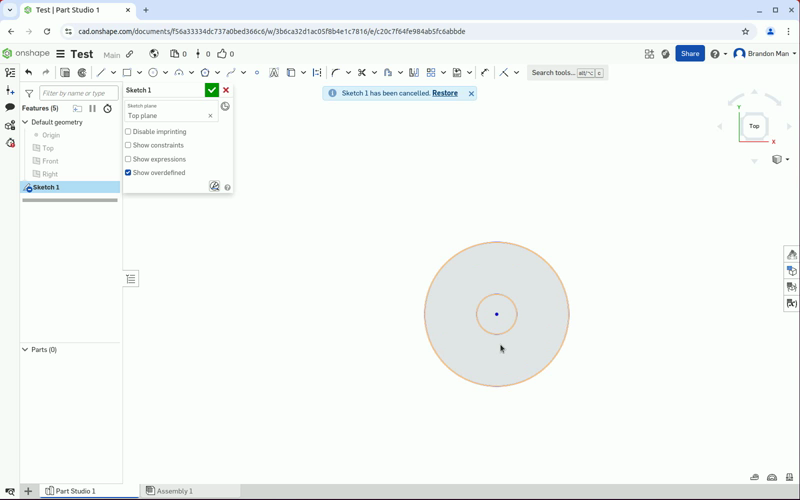
scroll(6)
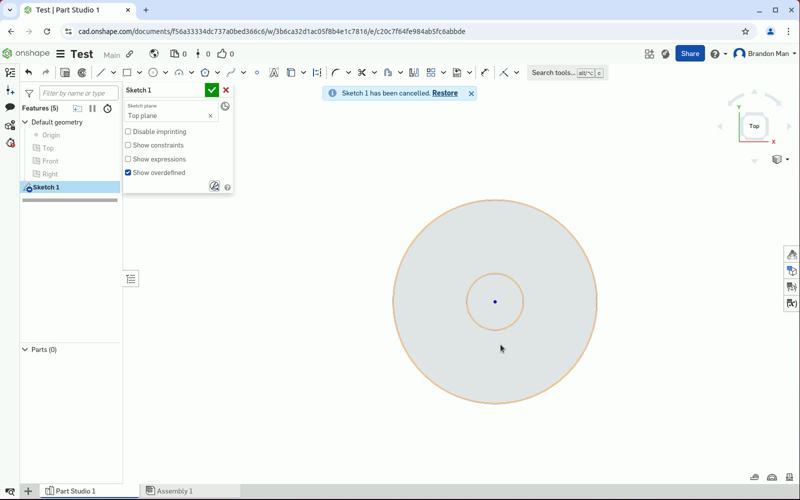
scroll(6)
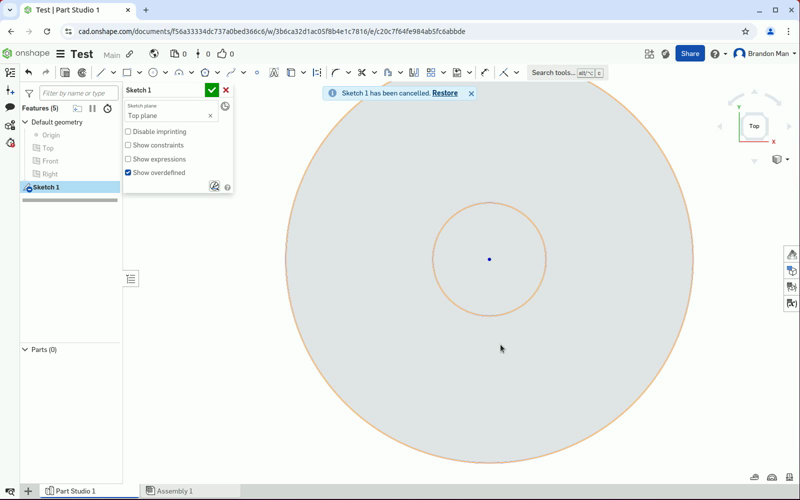
click(500, 344)
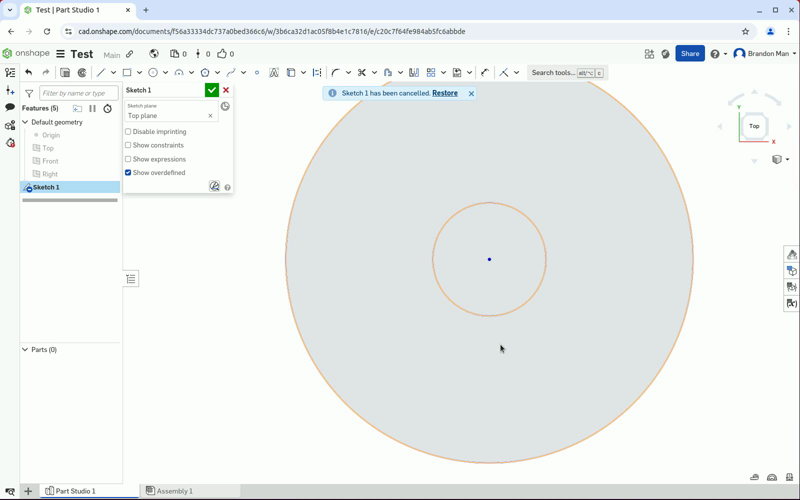
scroll(-6)
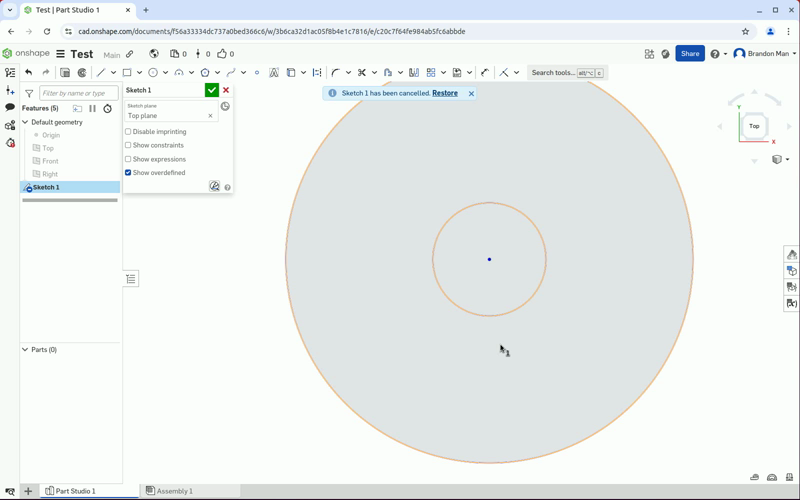
scroll(-6)
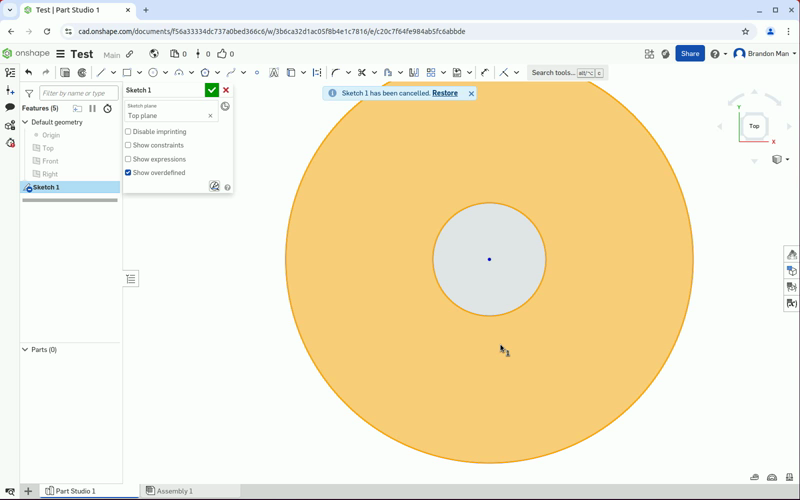
scroll(-6)
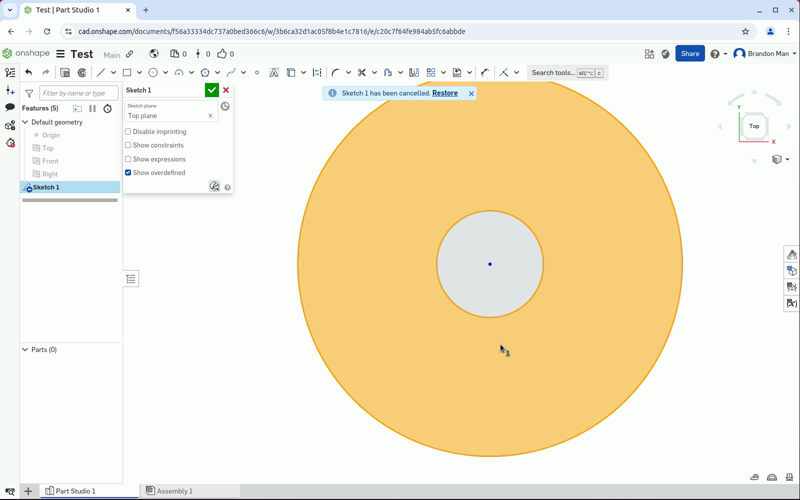
scroll(-6)
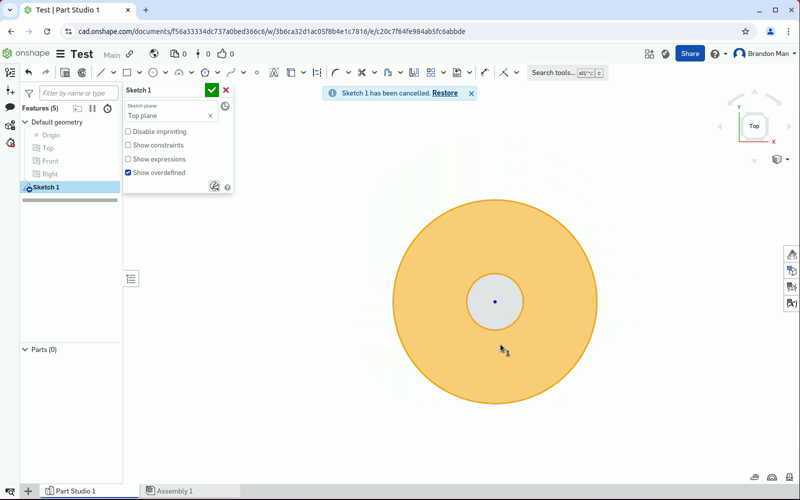
scroll(-6)
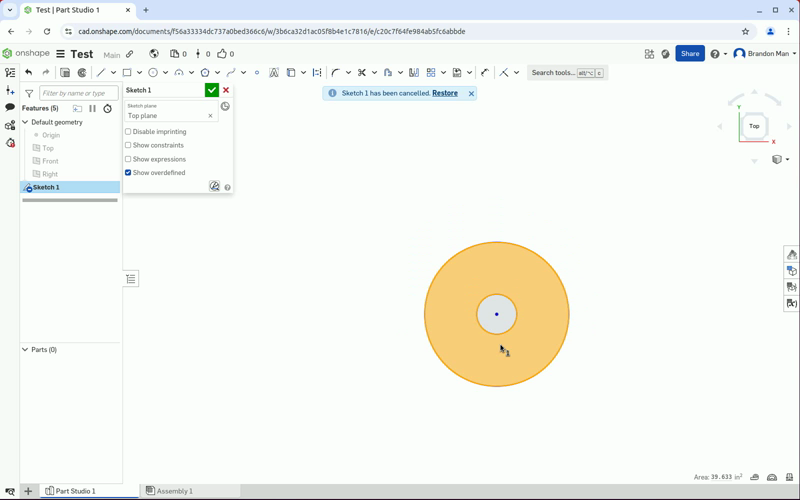
scroll(-6)
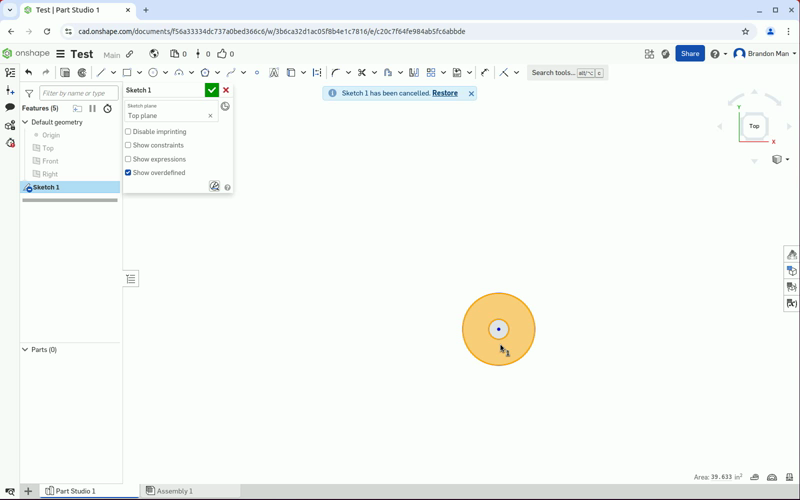
scroll(-6)
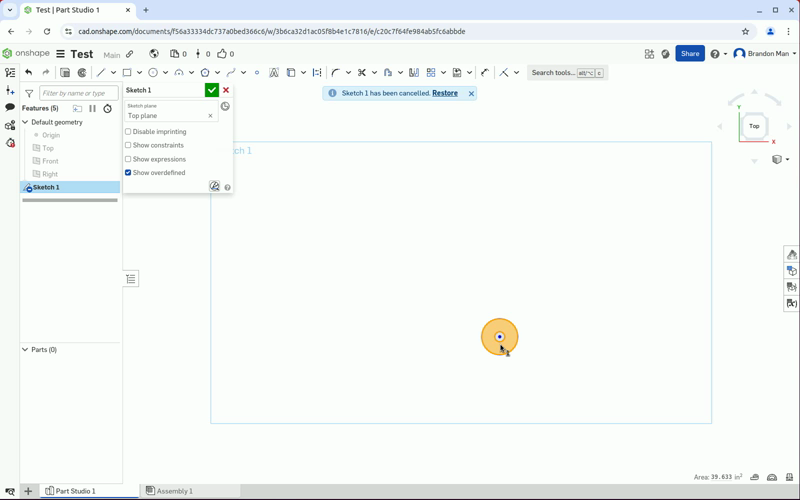
mouse_move(73, 352)
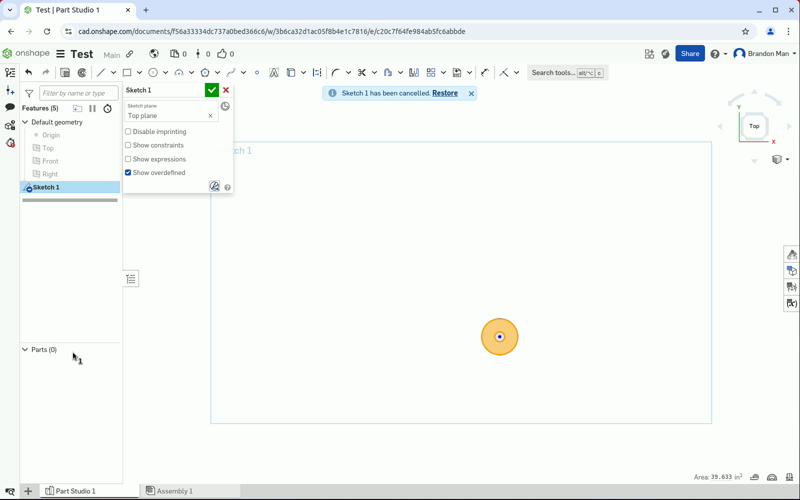
key(shift+y)
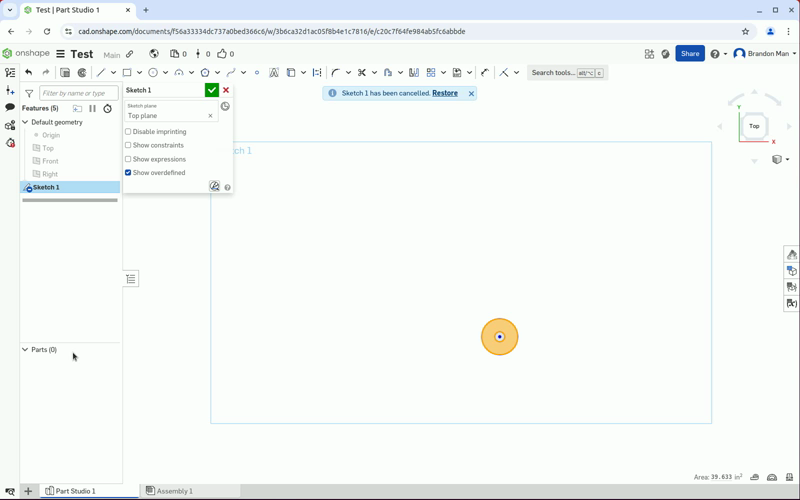
key(shift+e)
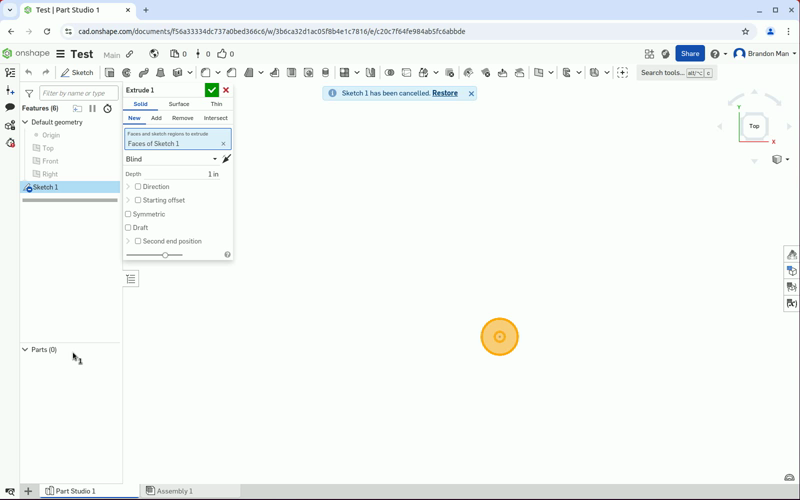
mouse_move(143, 106)
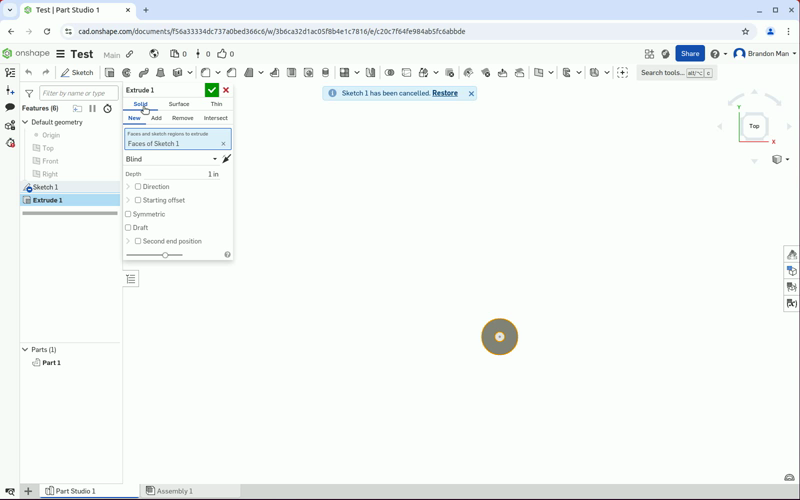
click(143, 106)
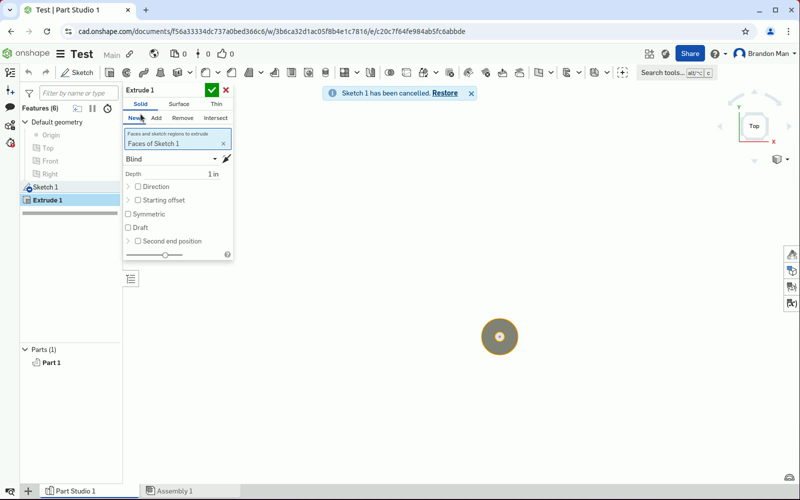
mouse_move(137, 120)
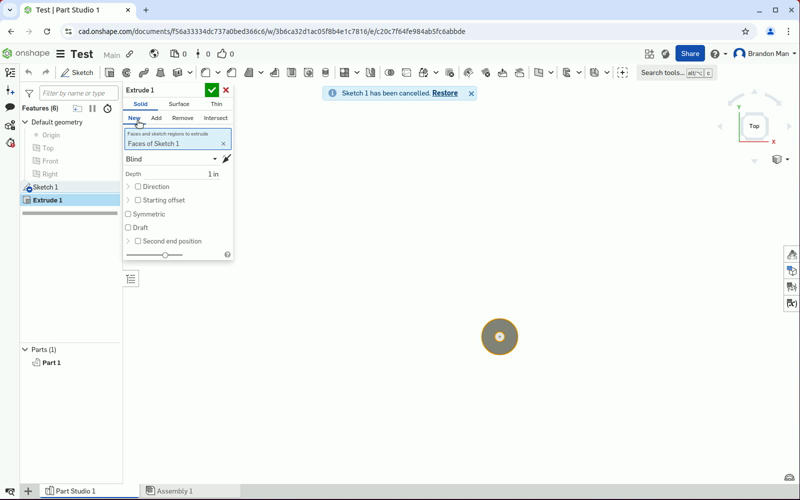
click(137, 120)
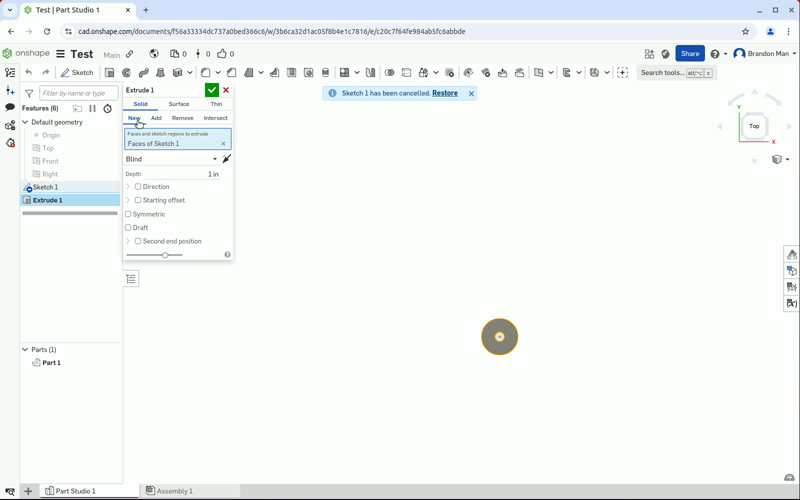
key(tab, 4)
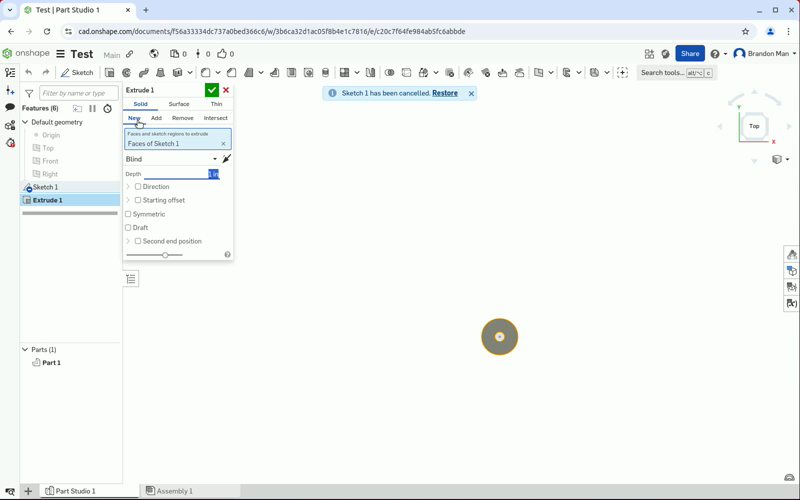
text(0.722)
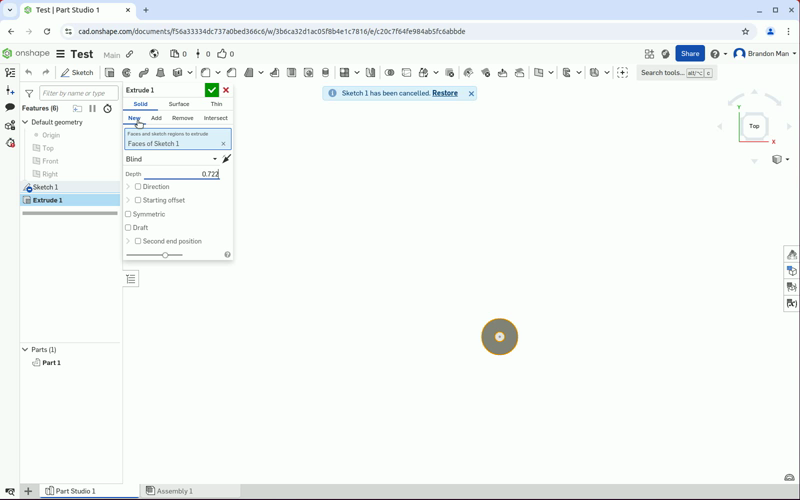
key(enter)
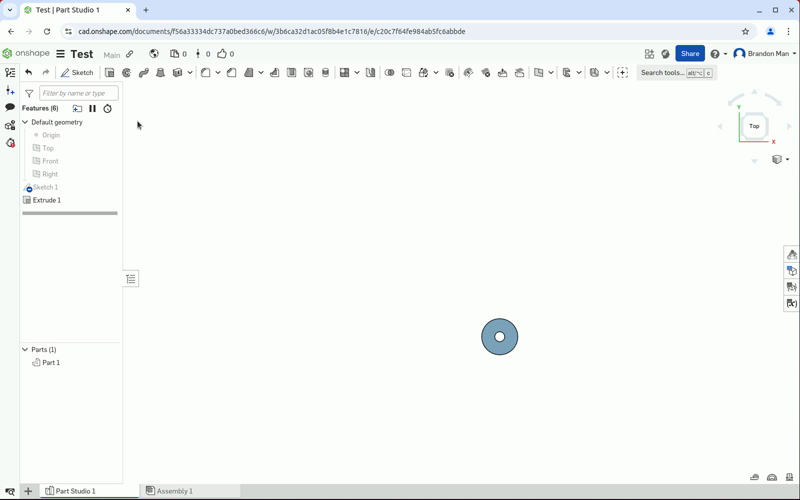
key(shift+h)
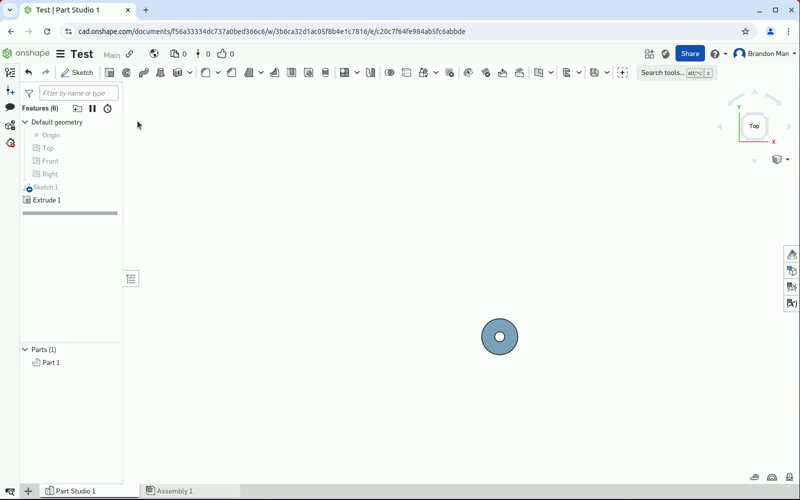
key(shift+h)
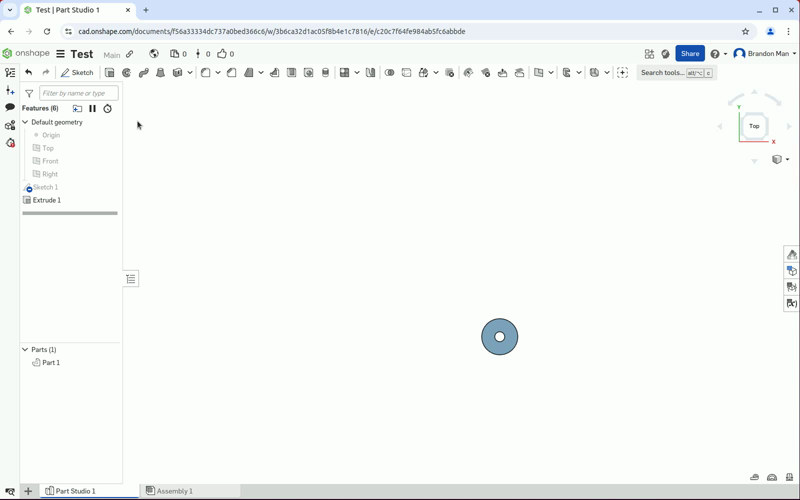
mouse_move(73, 189)
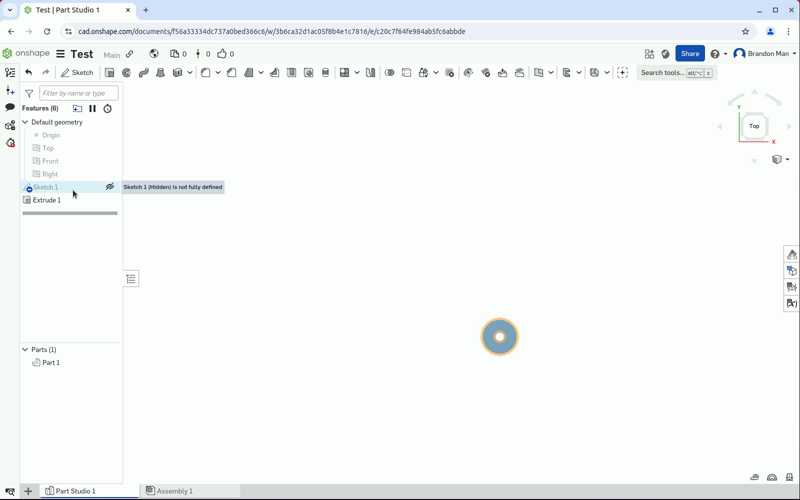
click(73, 189)
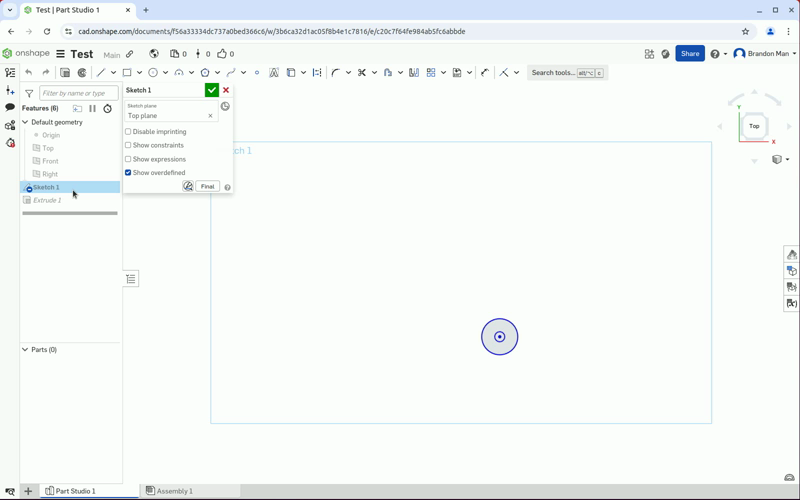
mouse_move(229, 92)
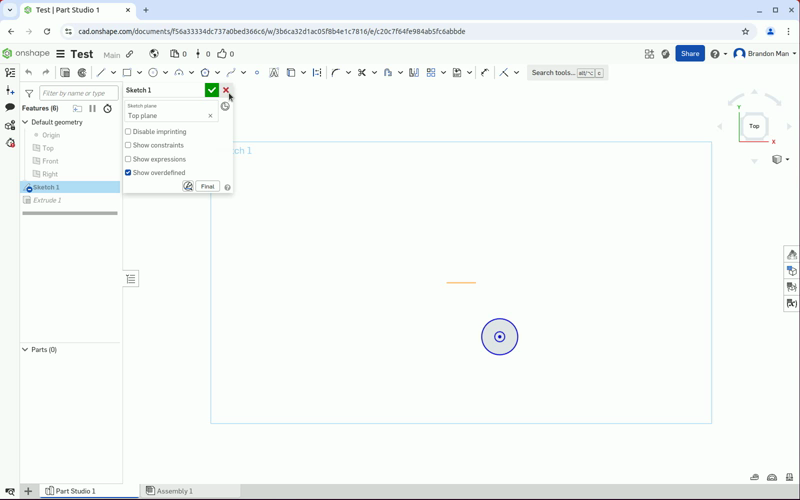
click(229, 92)
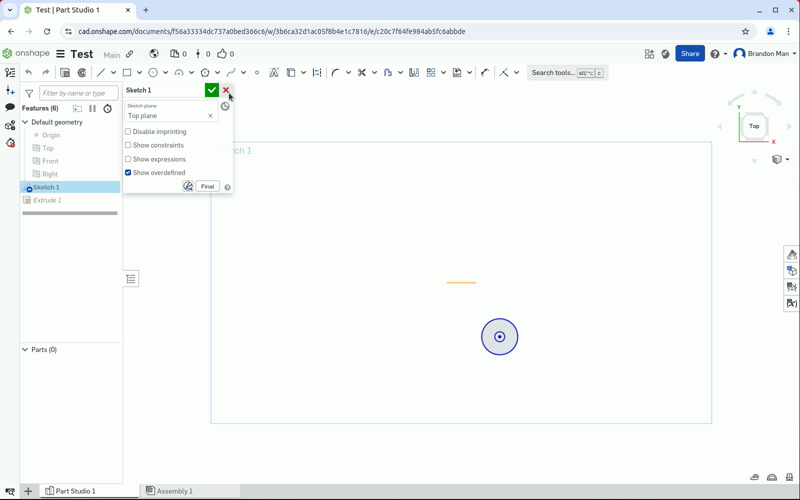
key(shift+s)
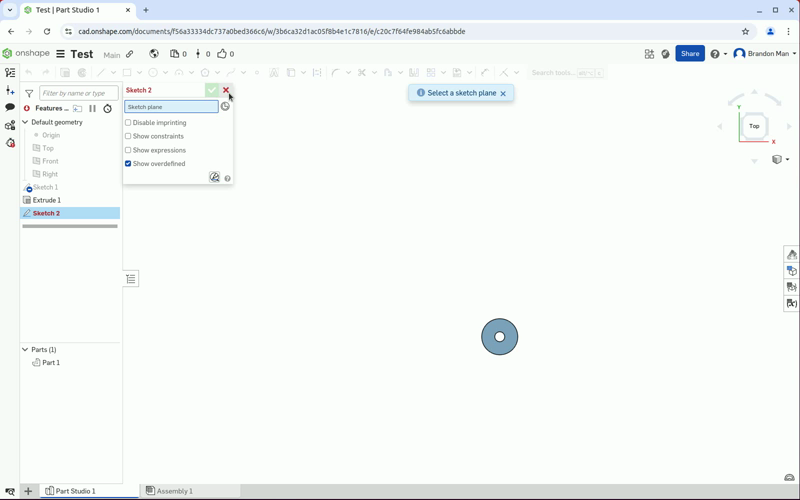
mouse_move(73, 150)
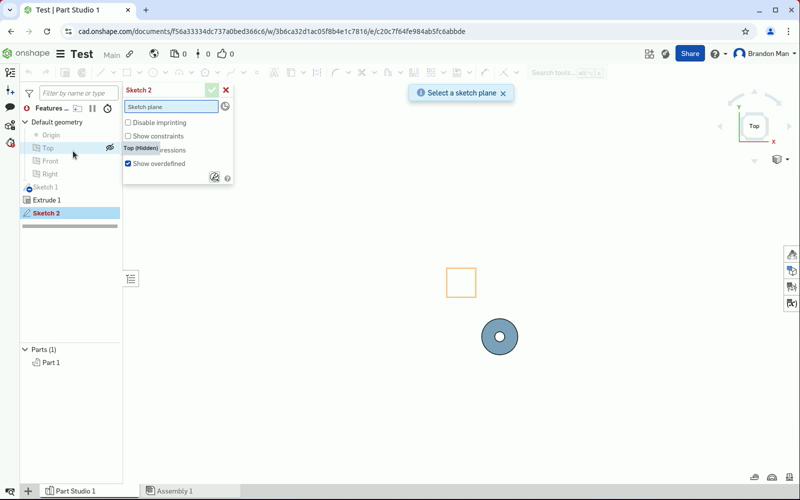
click(73, 150)
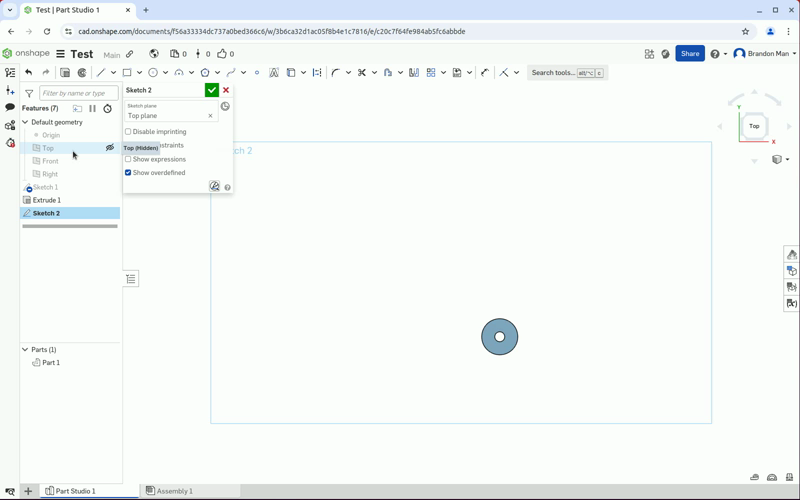
mouse_move(73, 352)
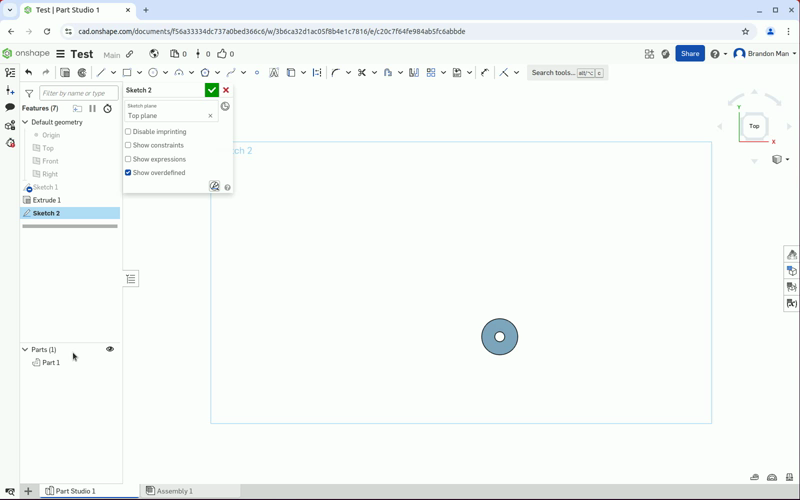
key(y)
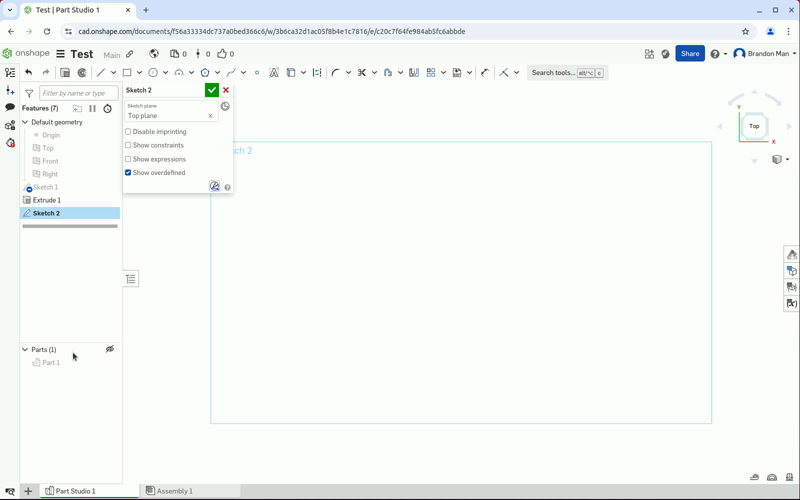
key(c)
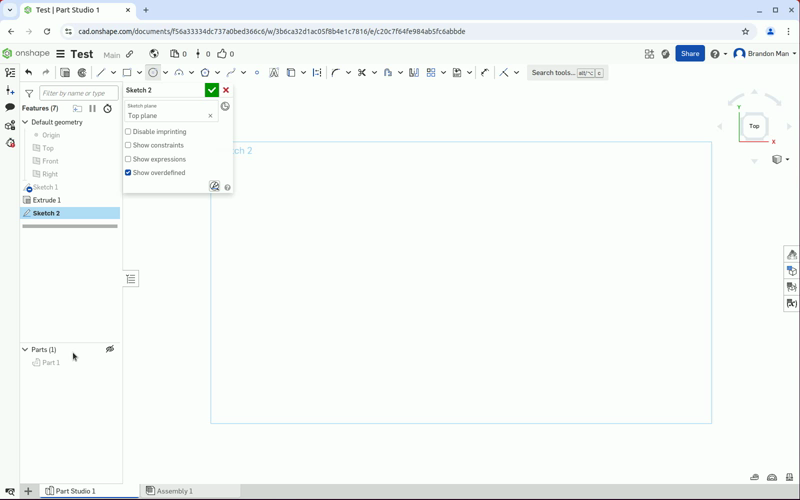
key_down(shift)
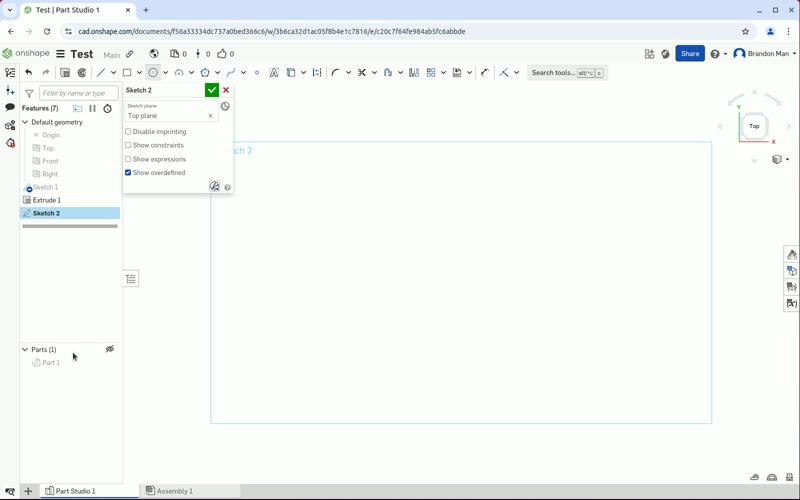
mouse_move(555, 339)
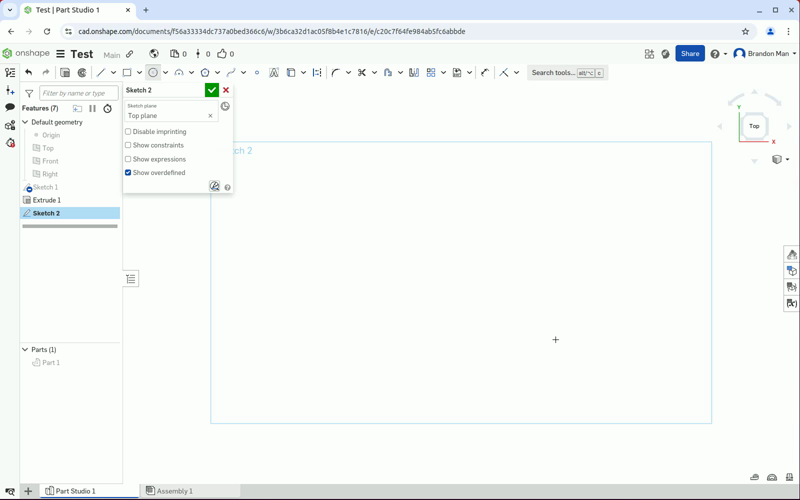
click(555, 339)
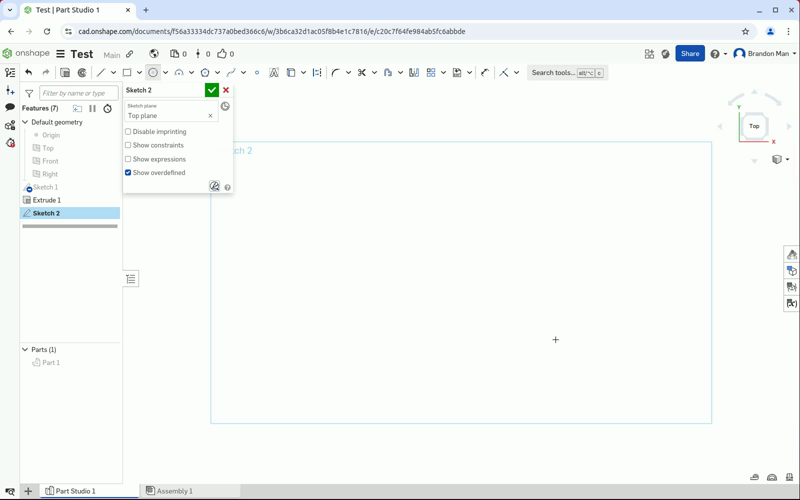
key_up(shift)
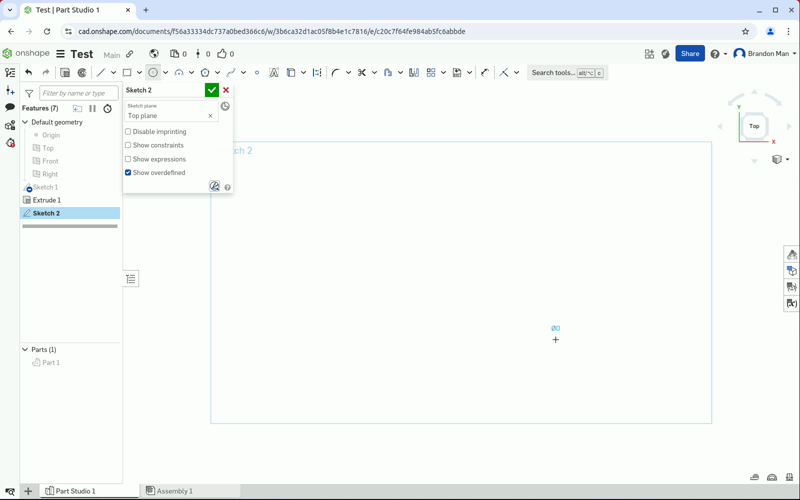
mouse_move(574, 339)
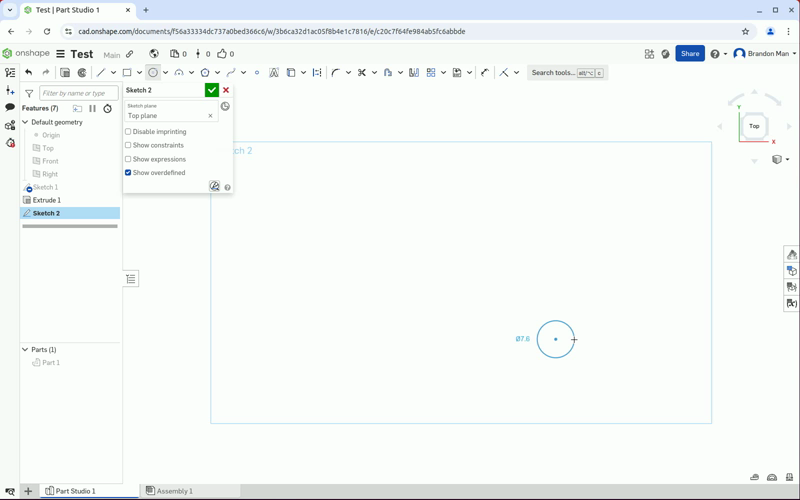
click(574, 339)
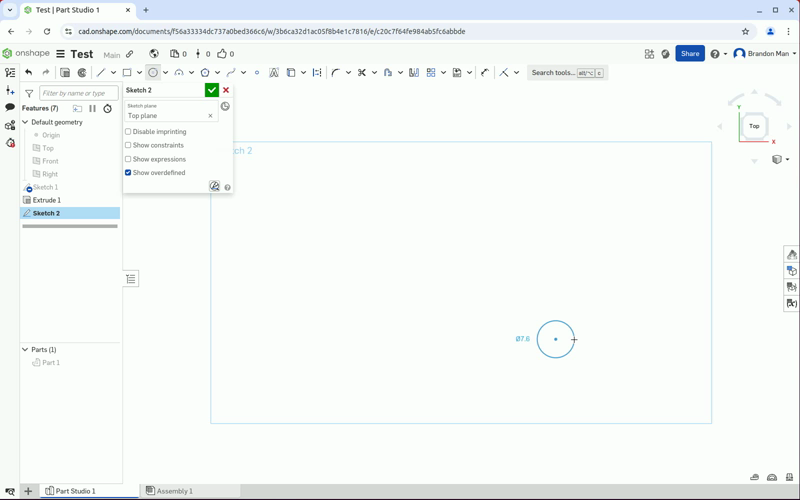
key(esc)
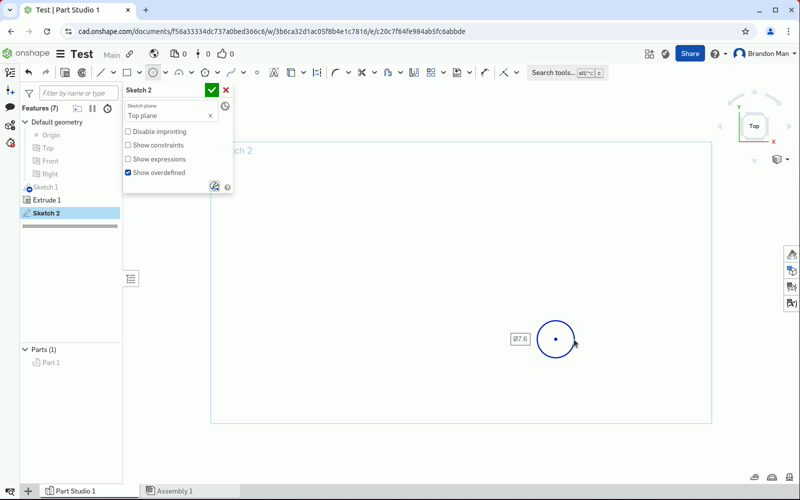
key(c)
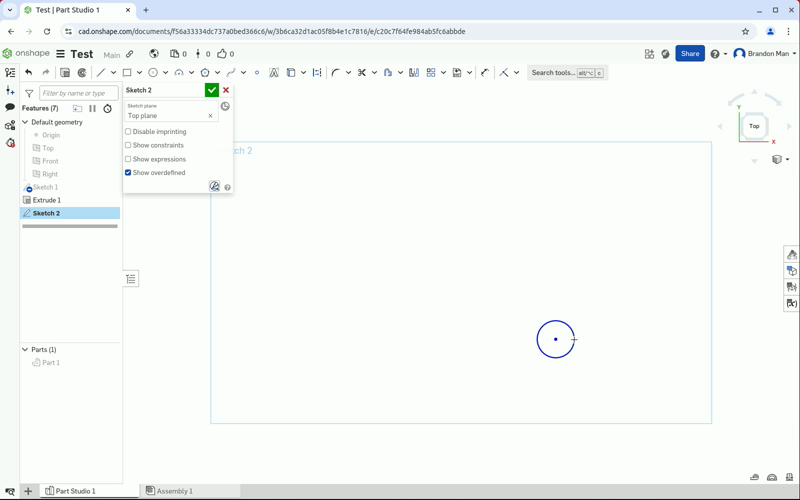
key_down(shift)
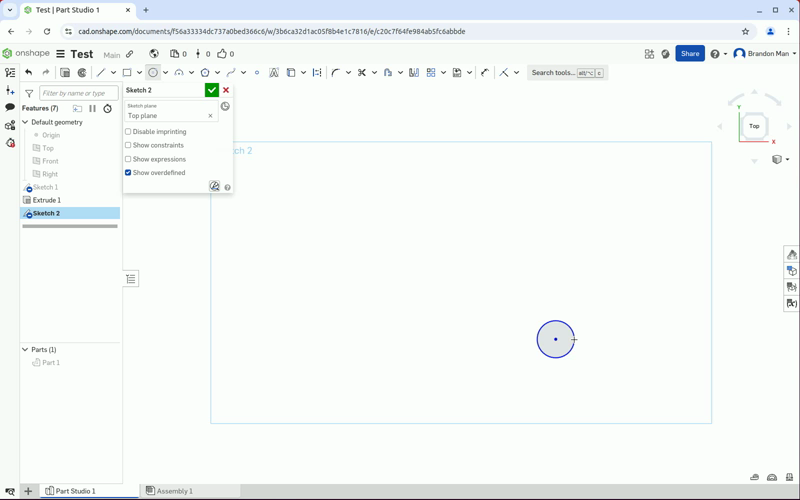
mouse_move(555, 339)
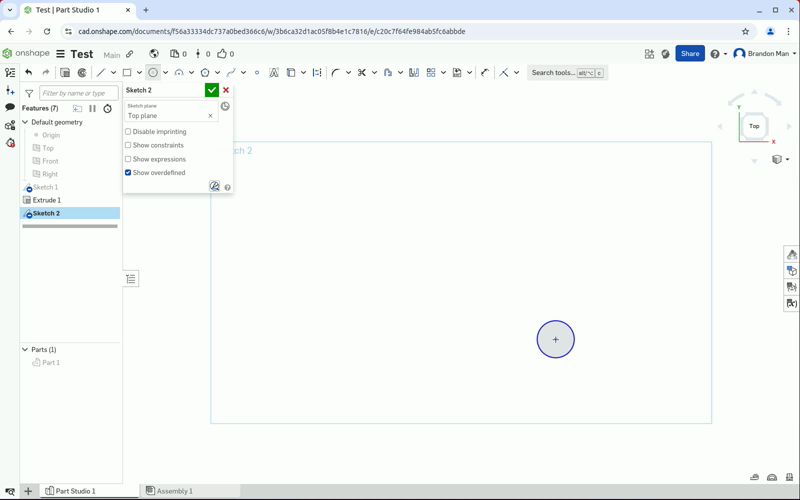
click(555, 339)
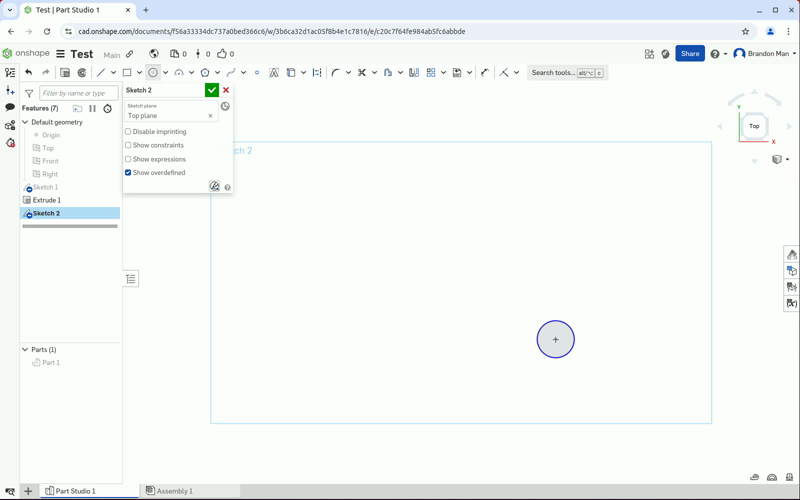
key_up(shift)
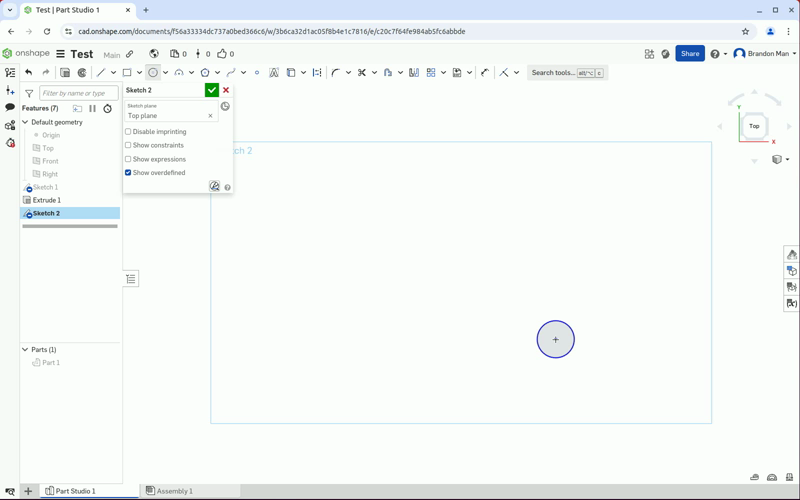
mouse_move(560, 339)
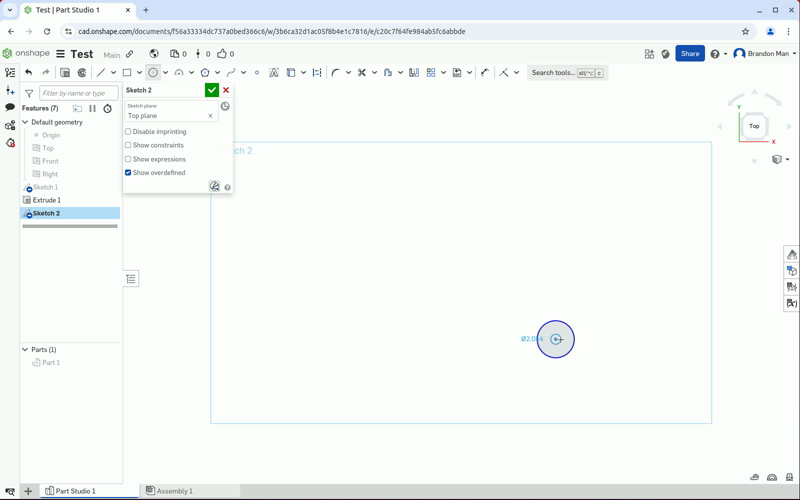
click(560, 339)
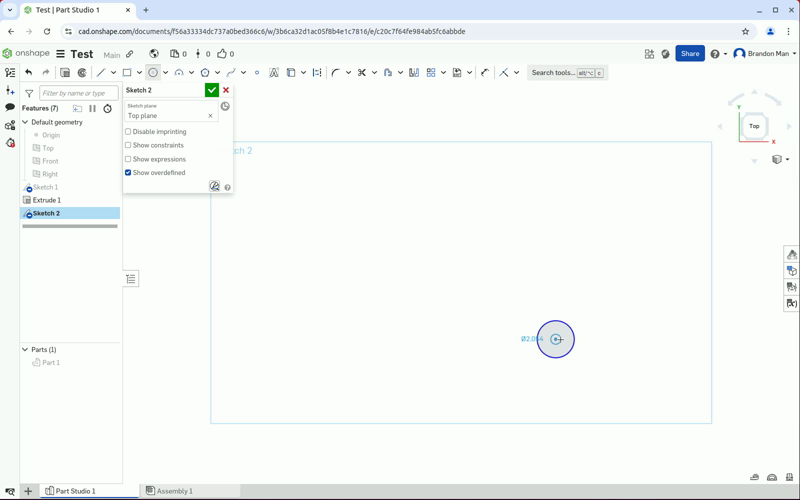
key(esc)
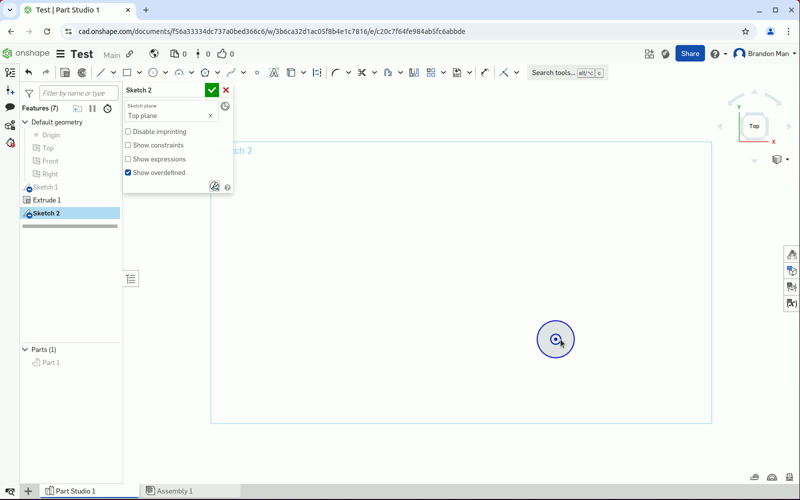
mouse_move(538, 343)
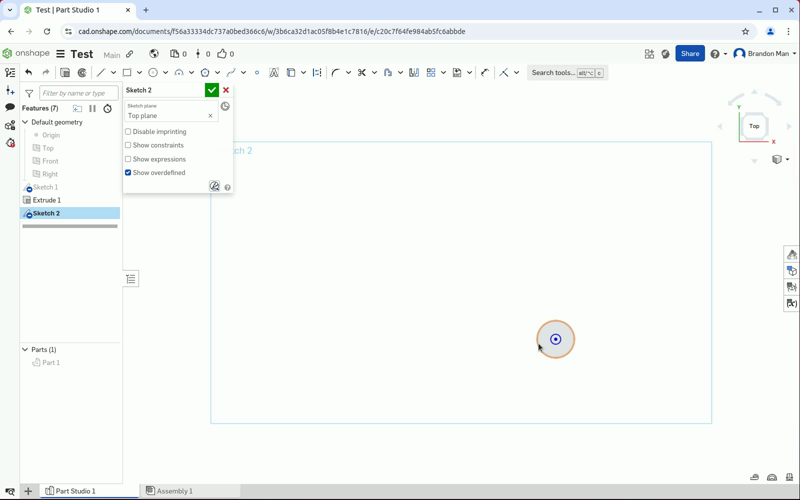
scroll(6)
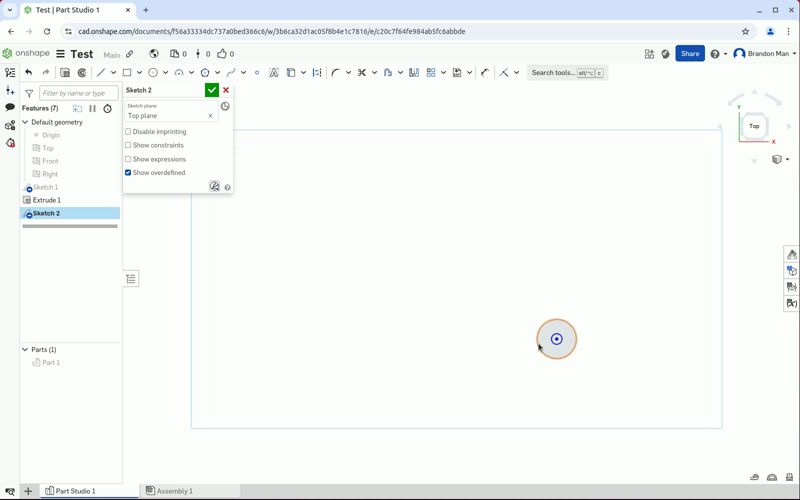
scroll(6)
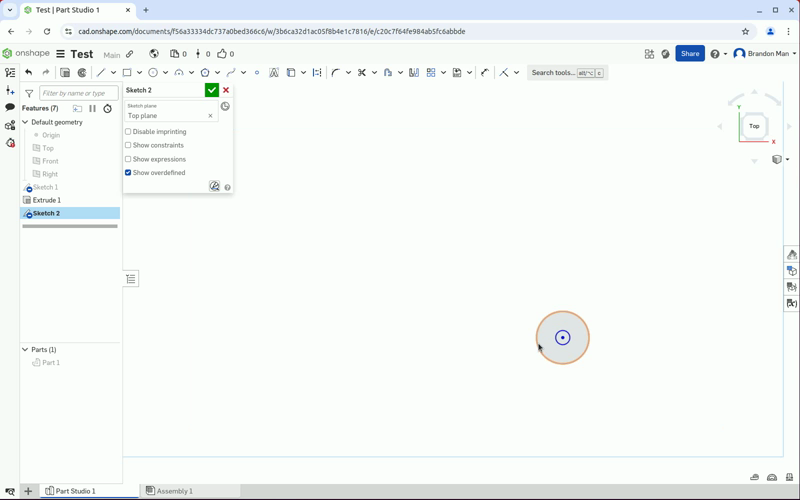
scroll(6)
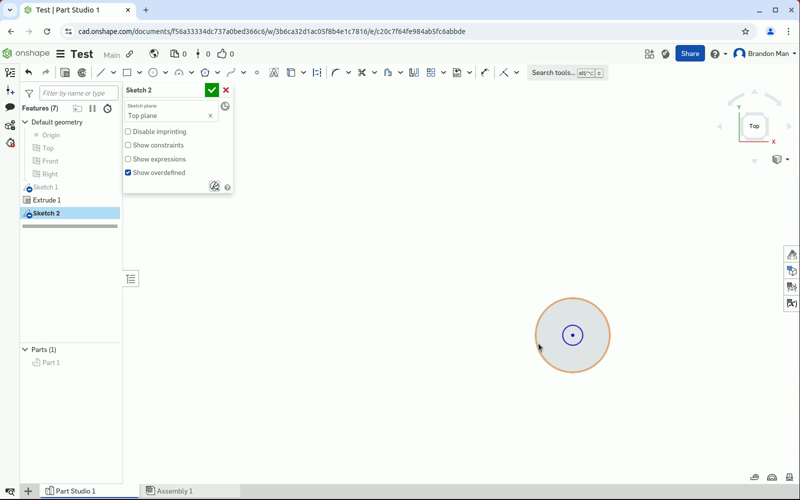
scroll(6)
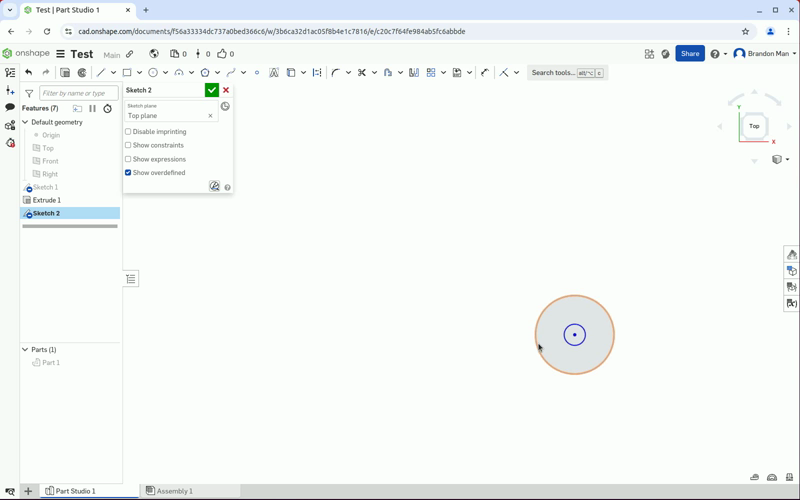
scroll(6)
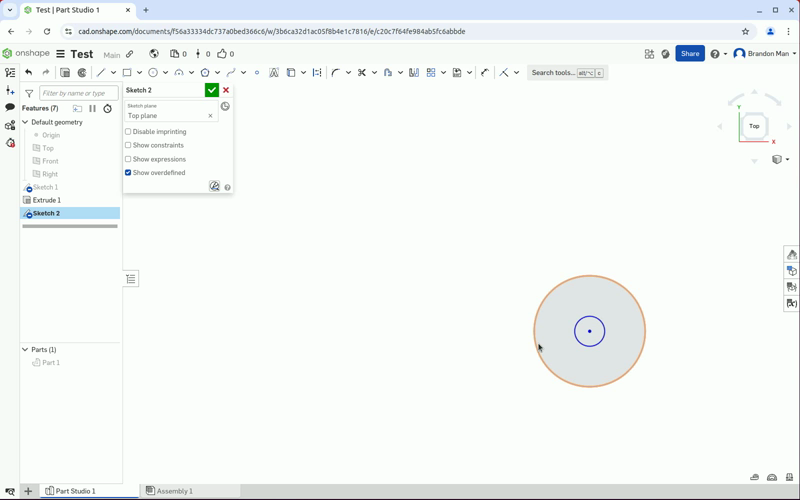
scroll(6)
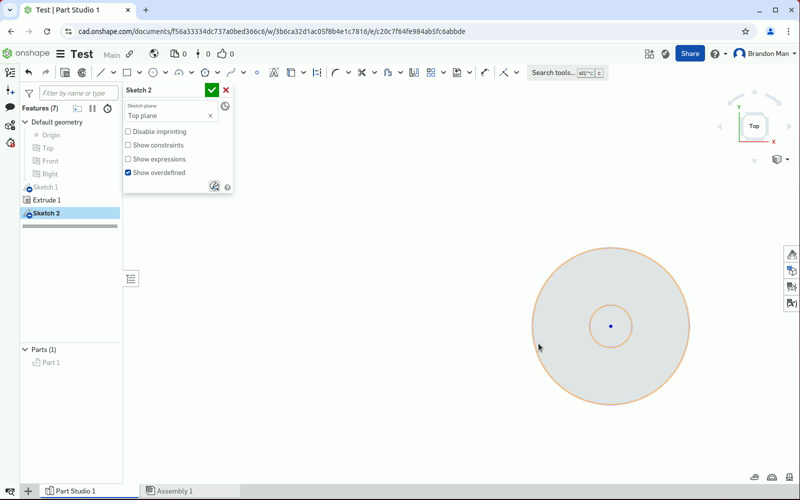
scroll(6)
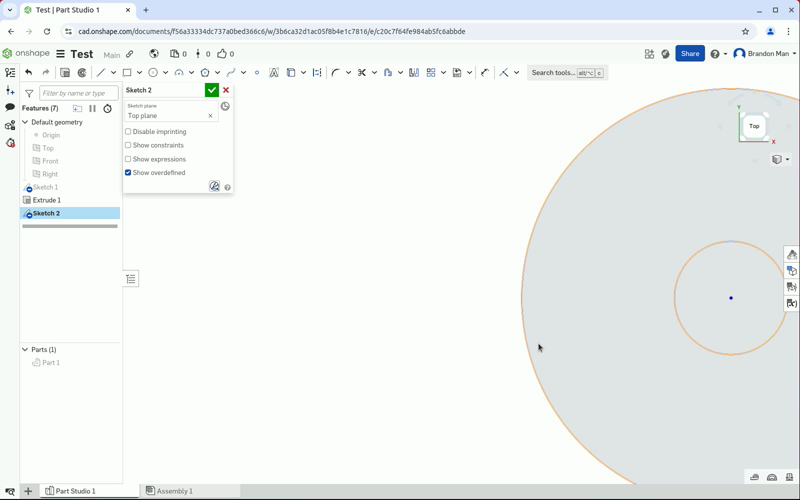
click(538, 343)
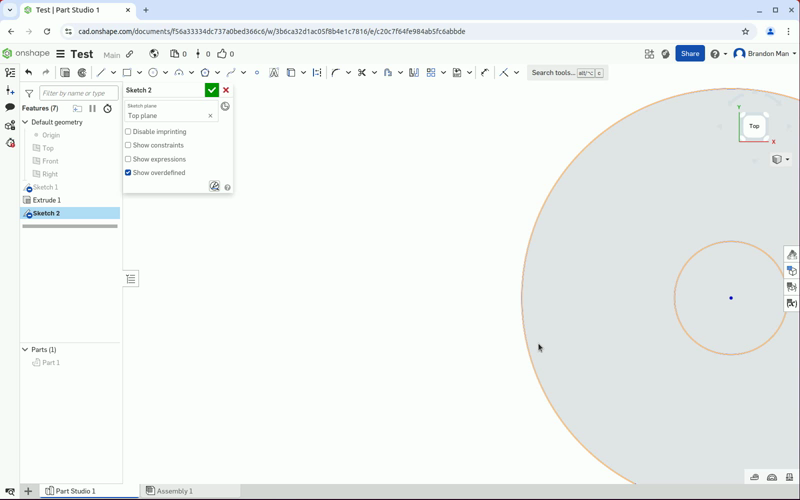
scroll(-6)
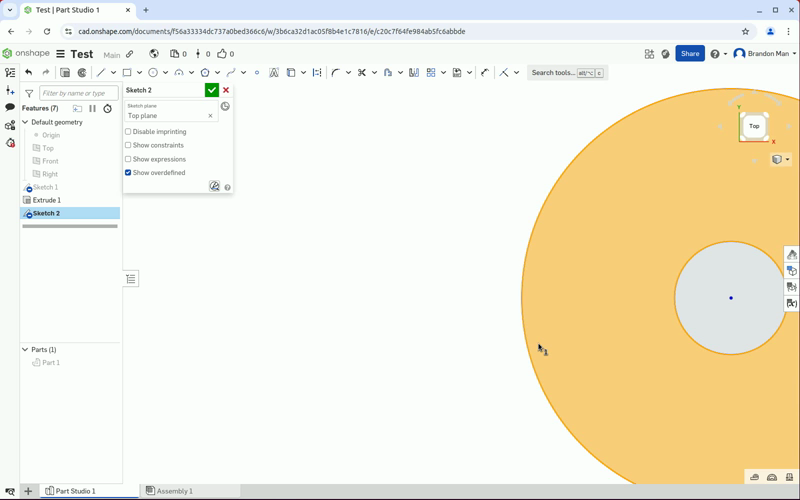
scroll(-6)
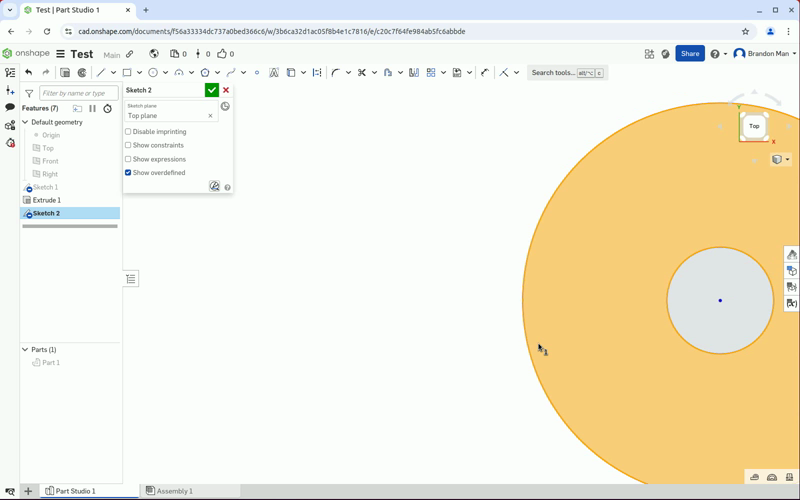
scroll(-6)
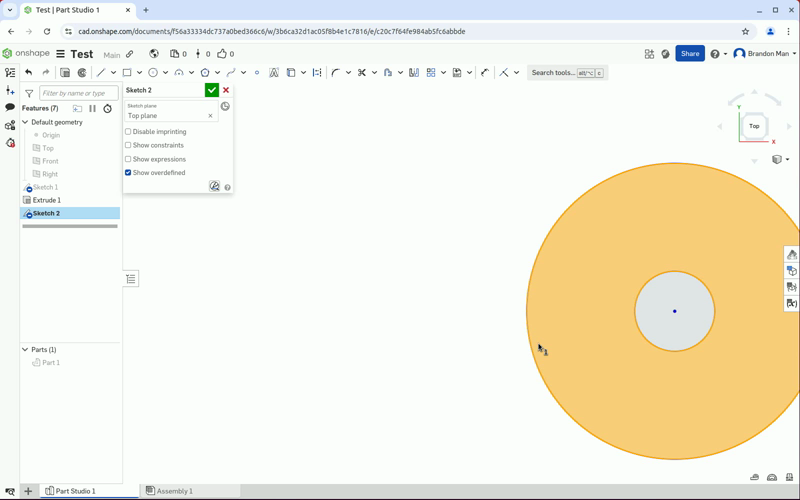
scroll(-6)
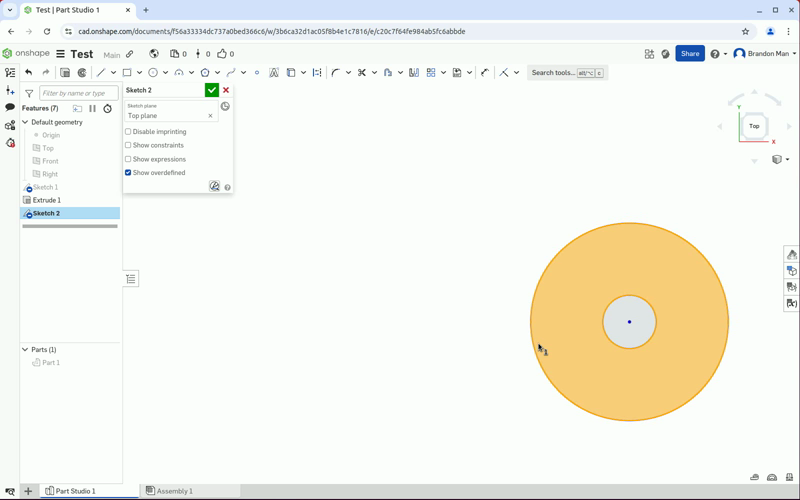
scroll(-6)
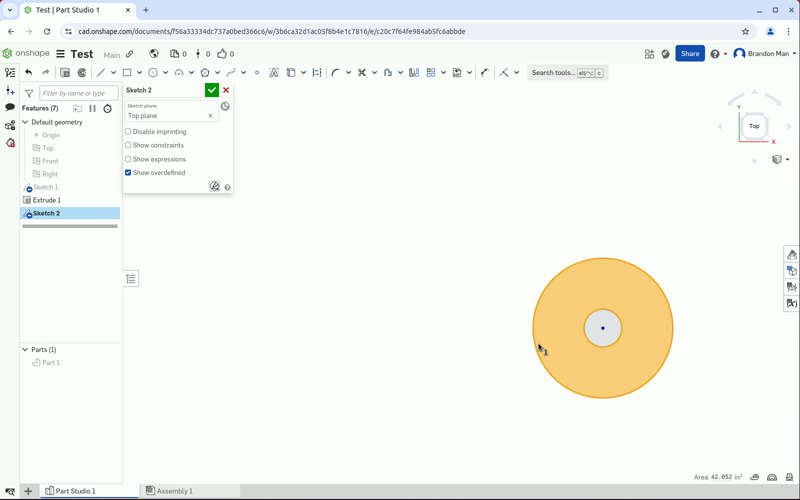
scroll(-6)
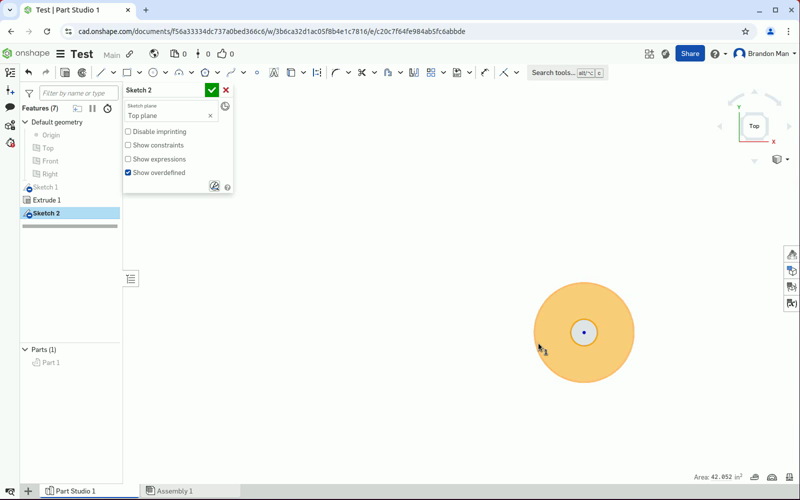
scroll(-6)
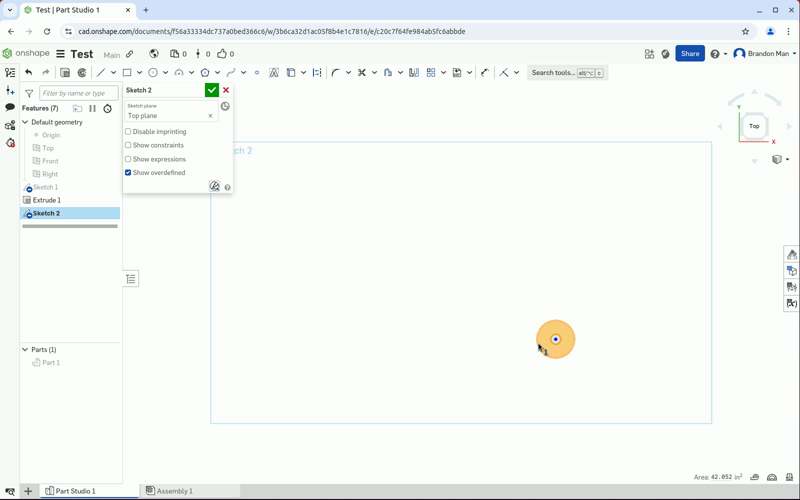
mouse_move(73, 352)
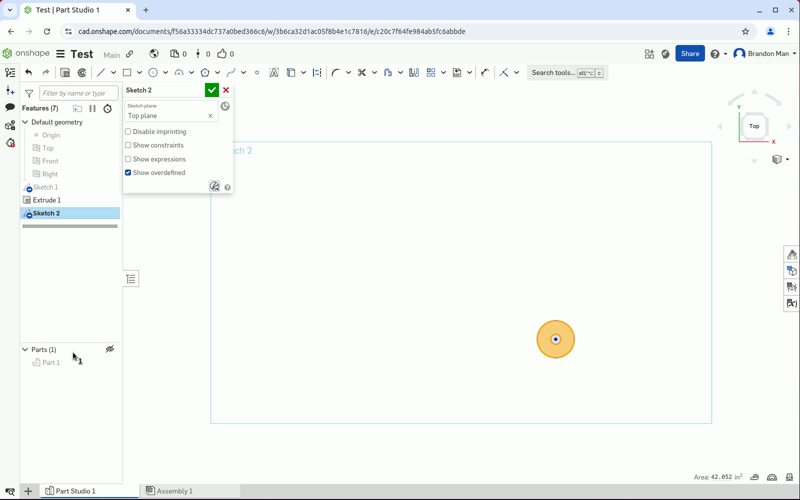
key(shift+y)
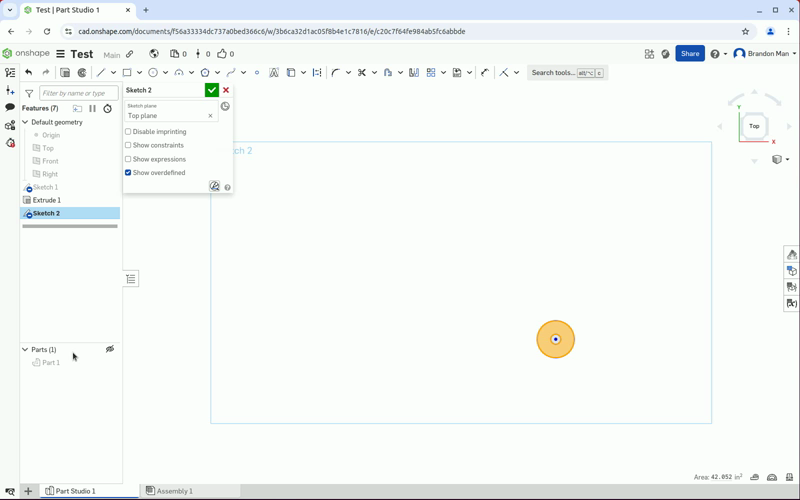
key(shift+e)
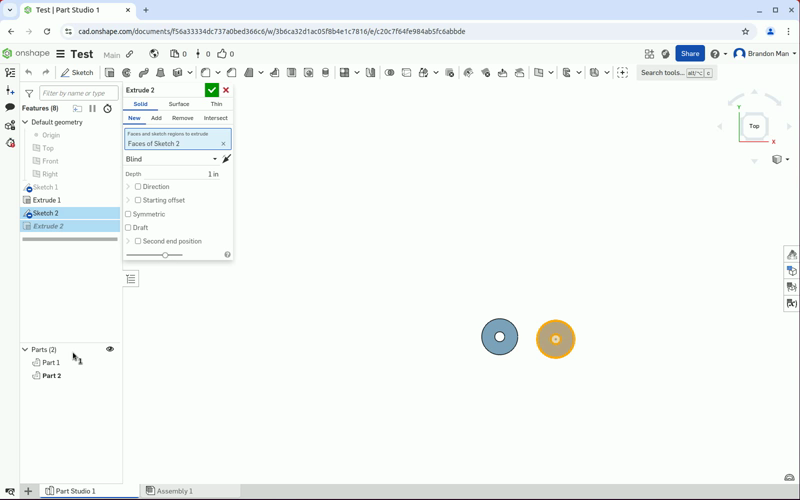
mouse_move(143, 106)
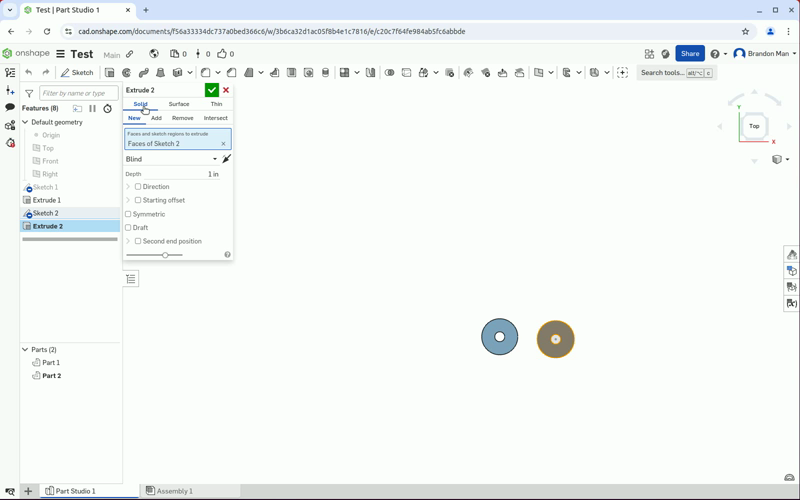
click(143, 106)
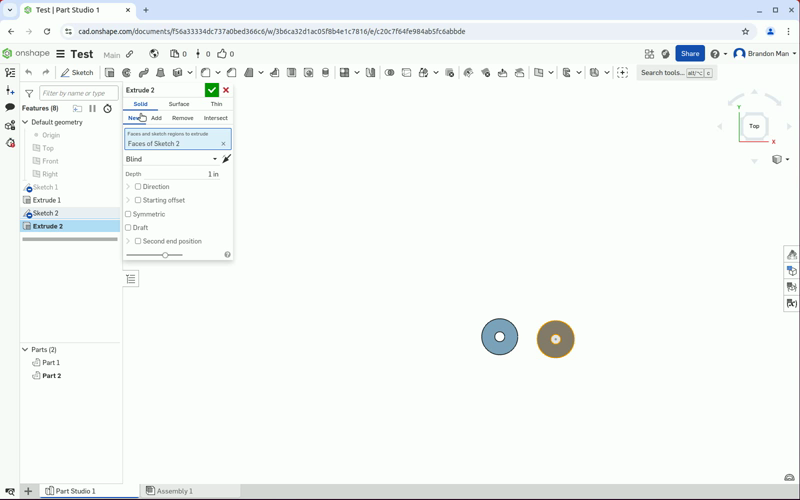
mouse_move(137, 120)
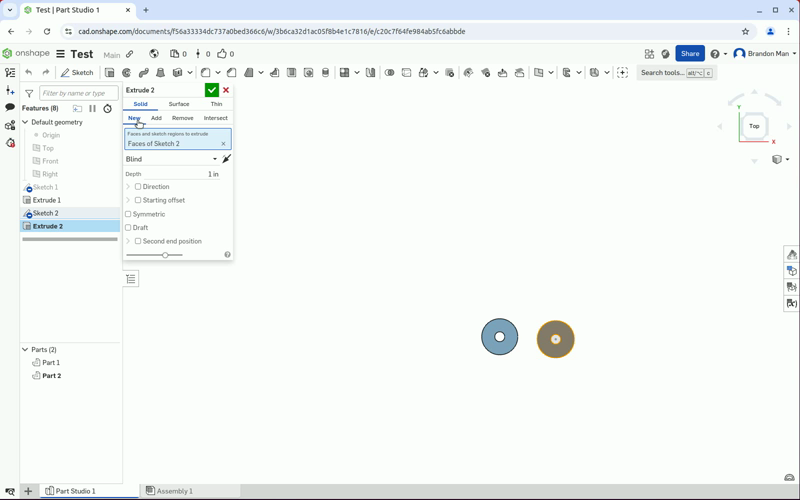
click(137, 120)
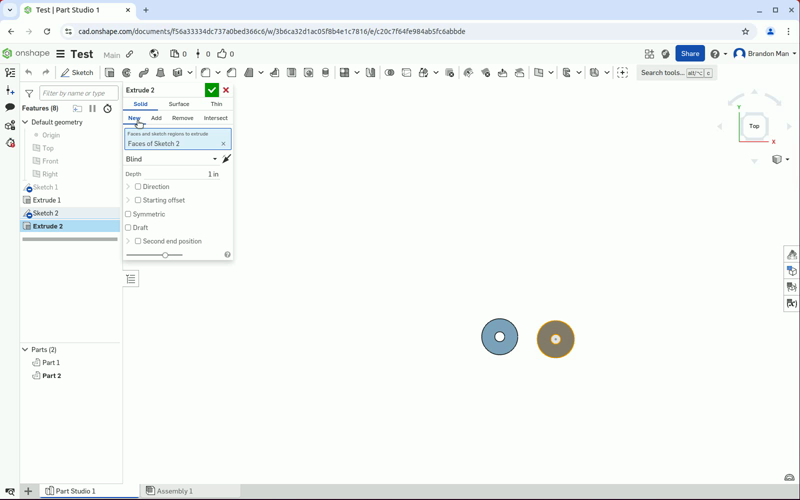
key(tab, 4)
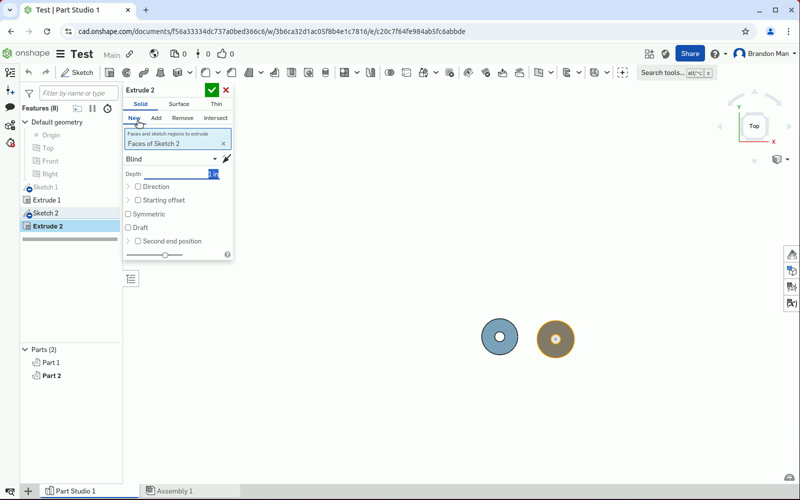
text(0.722)
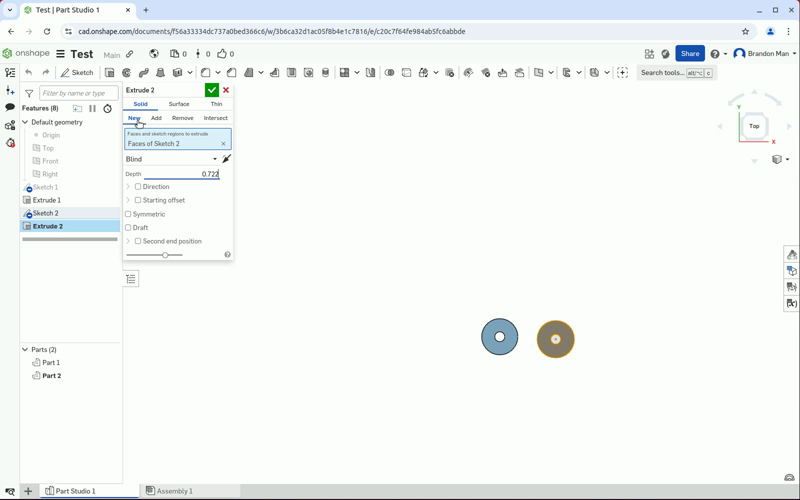
key(enter)
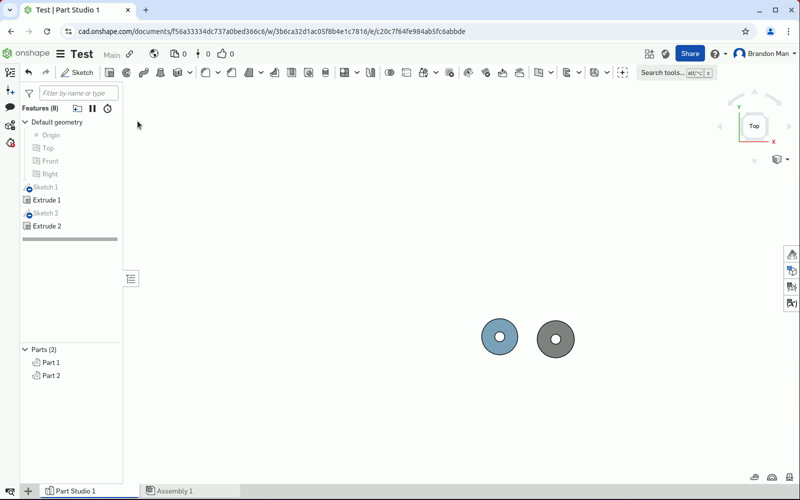
key(shift+h)
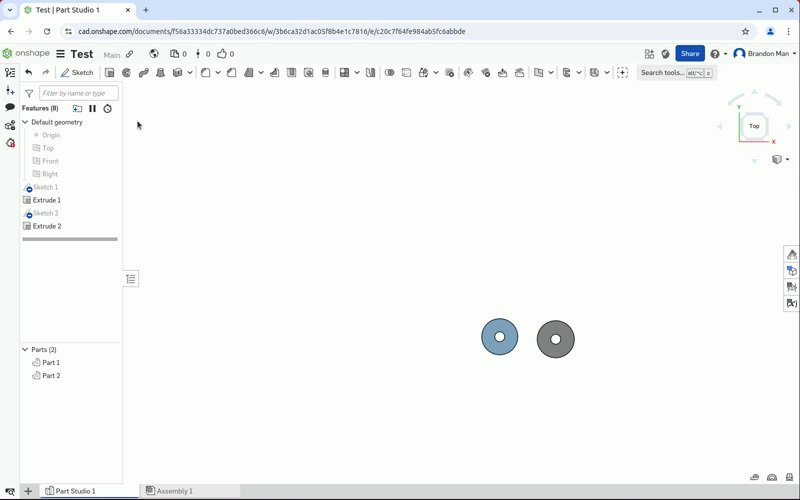
key(shift+h)
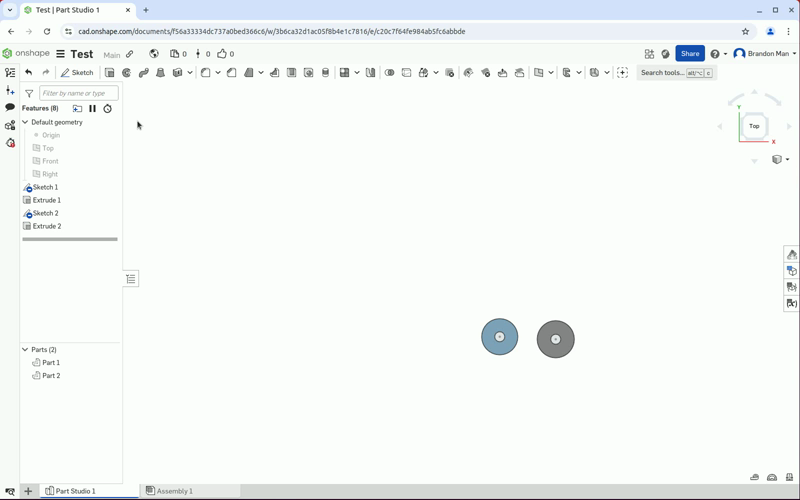
key(shift+7)
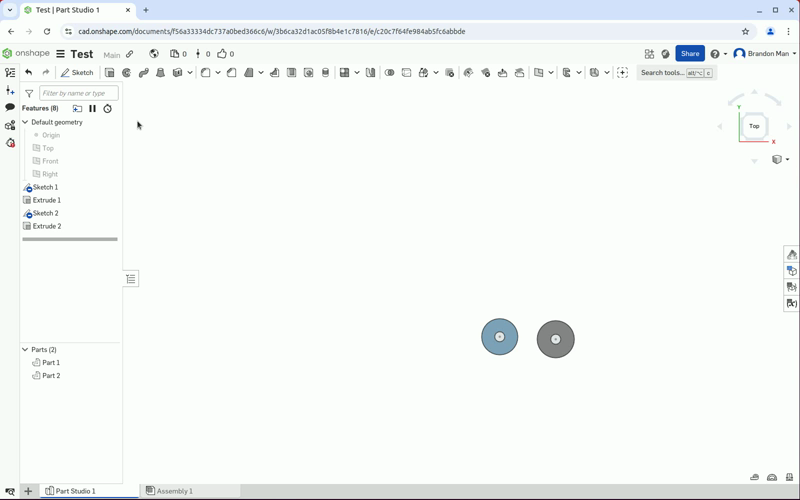
key(up, 3)
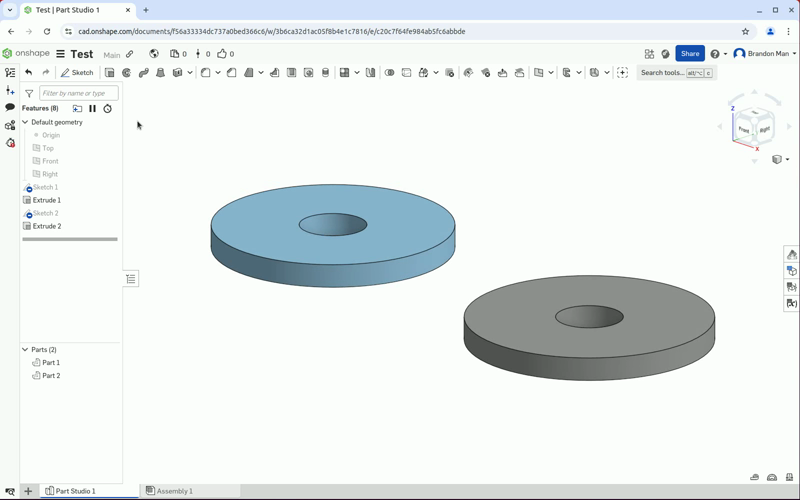
key(left, 3)
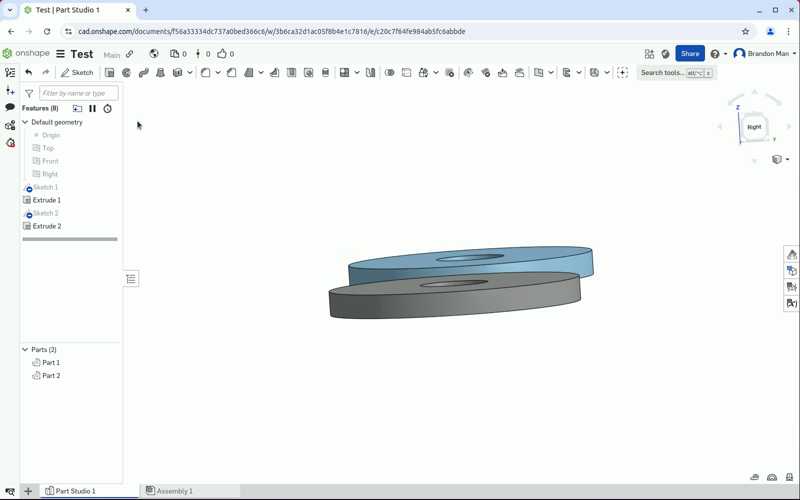
key(right, 3)
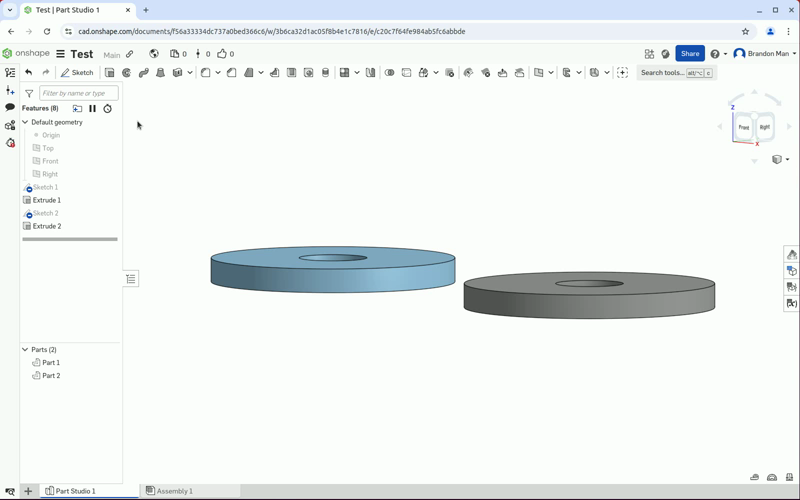
key(down, 3)
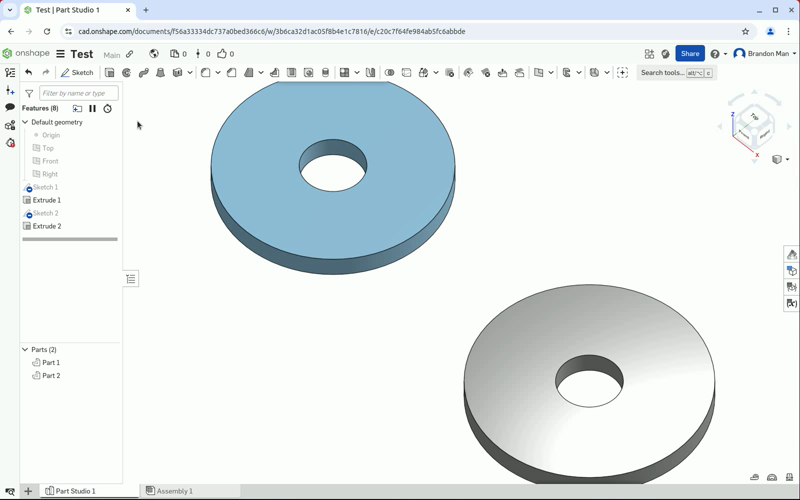
mouse_move(73, 189)
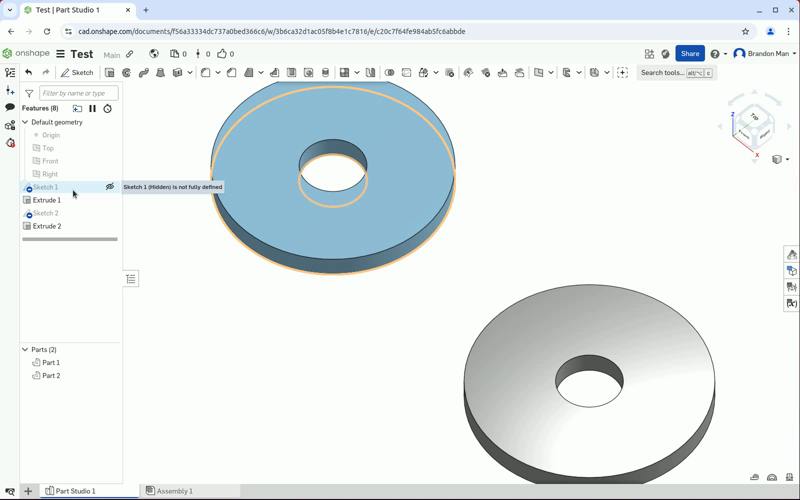
click(73, 189)